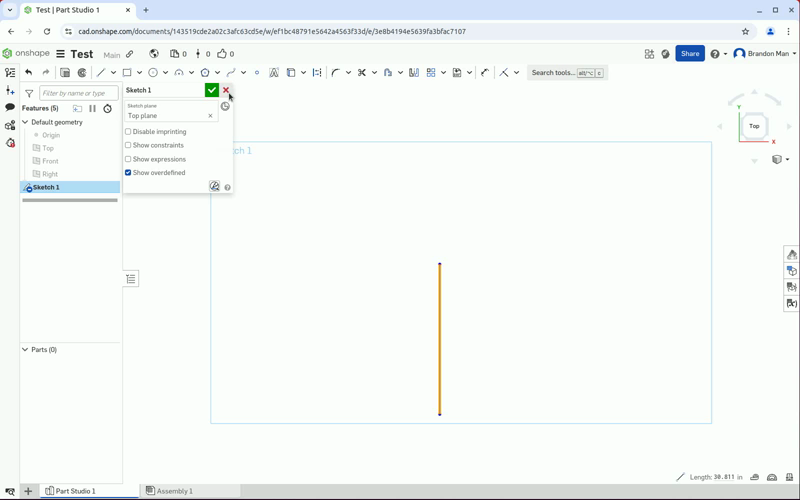
key(shift+h)
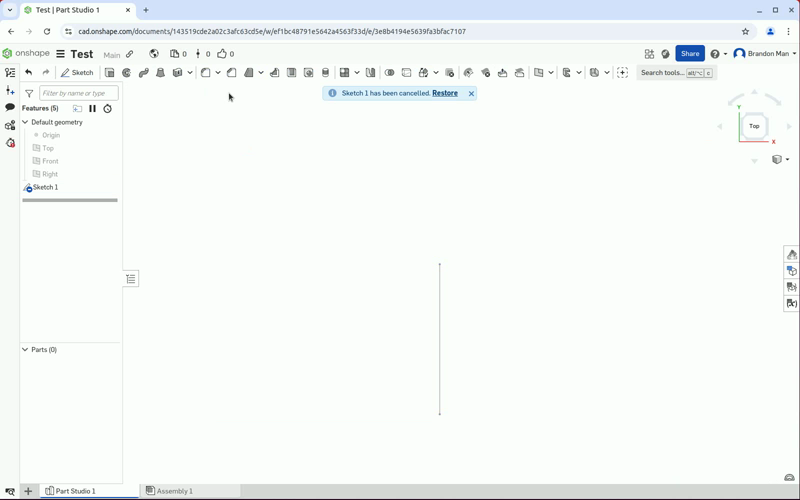
key(shift+s)
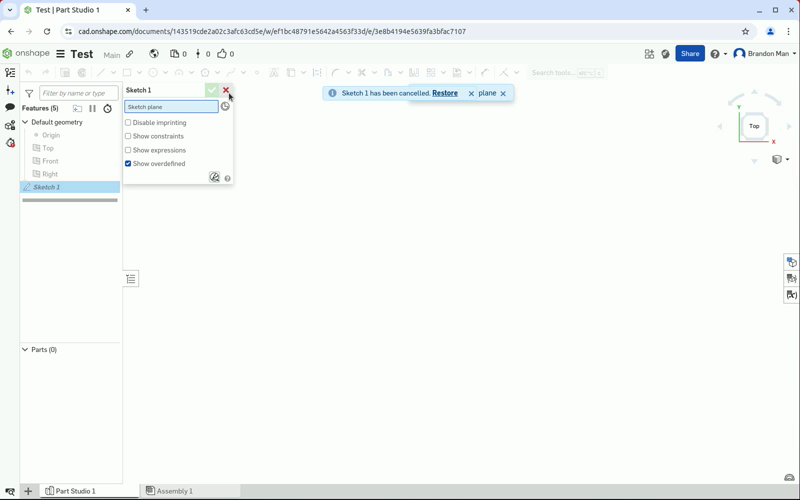
mouse_move(73, 150)
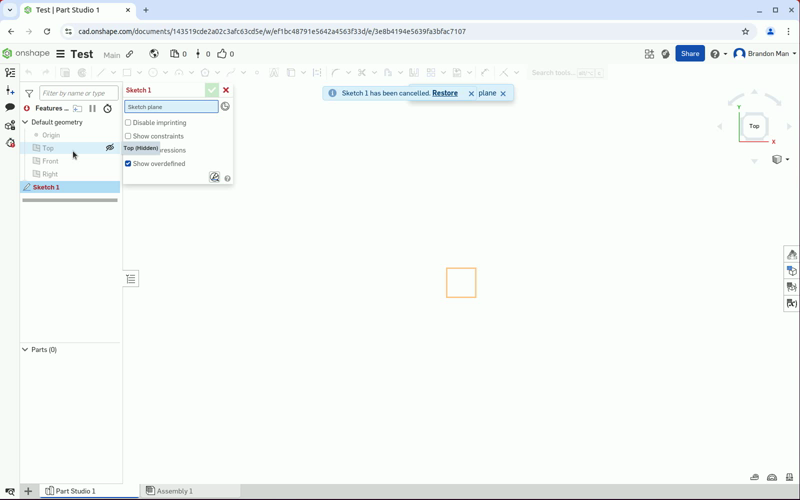
click(73, 150)
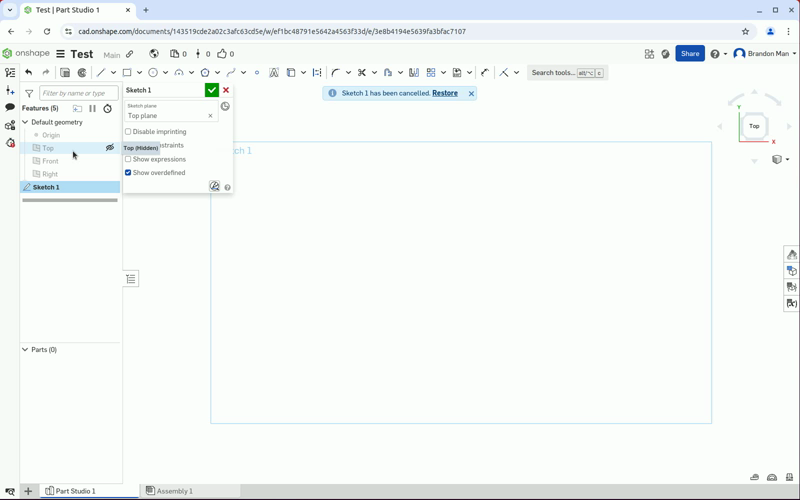
mouse_move(73, 352)
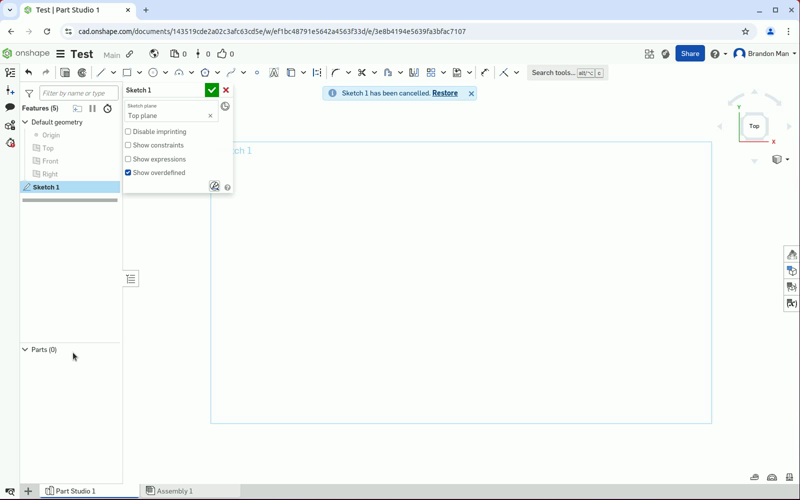
key(y)
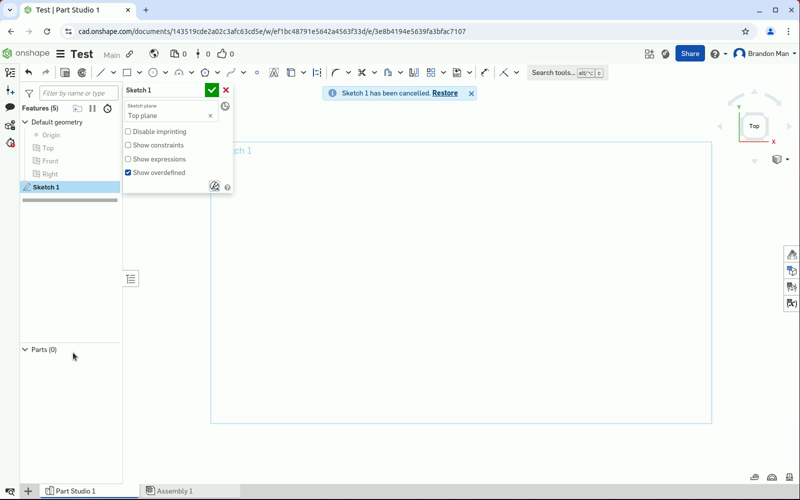
key(c)
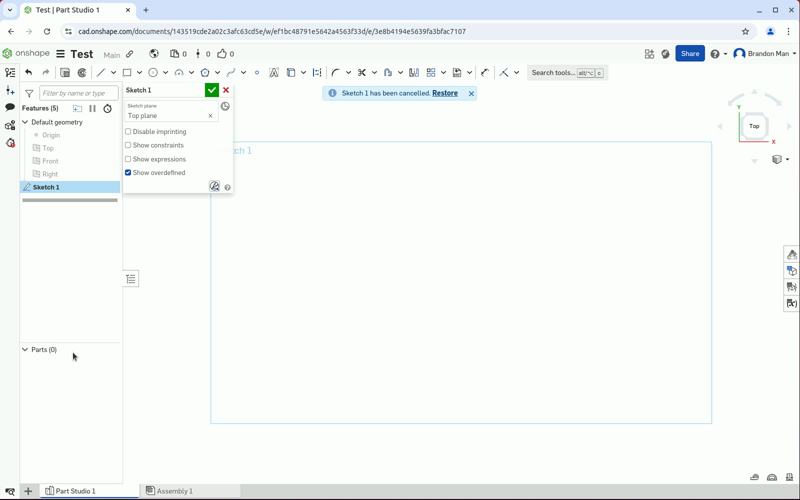
key_down(shift)
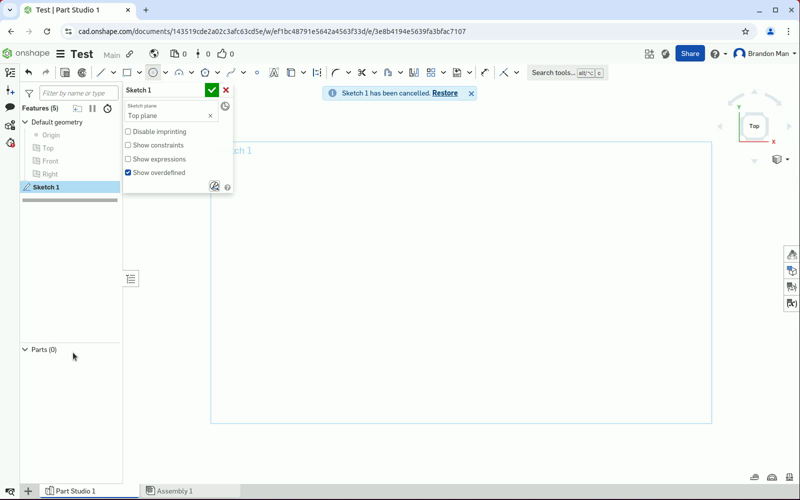
mouse_move(461, 282)
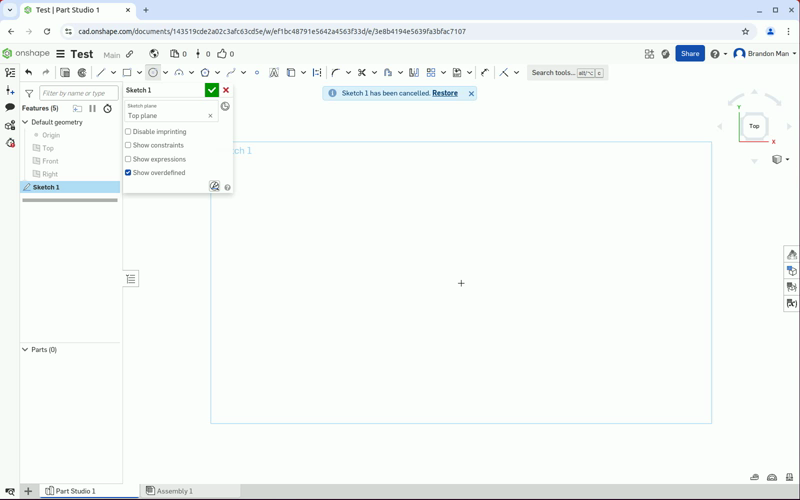
click(461, 282)
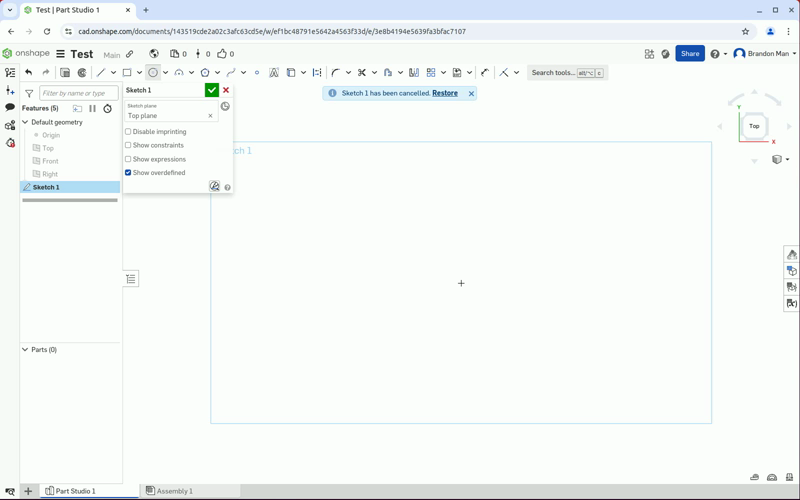
key_up(shift)
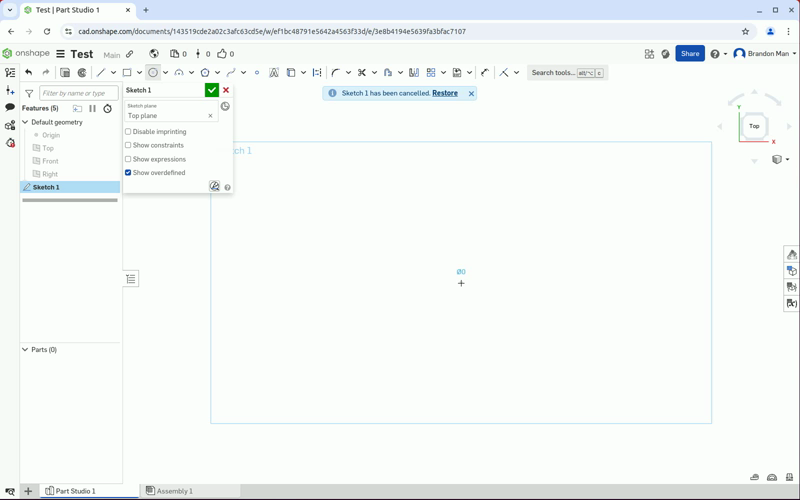
mouse_move(482, 282)
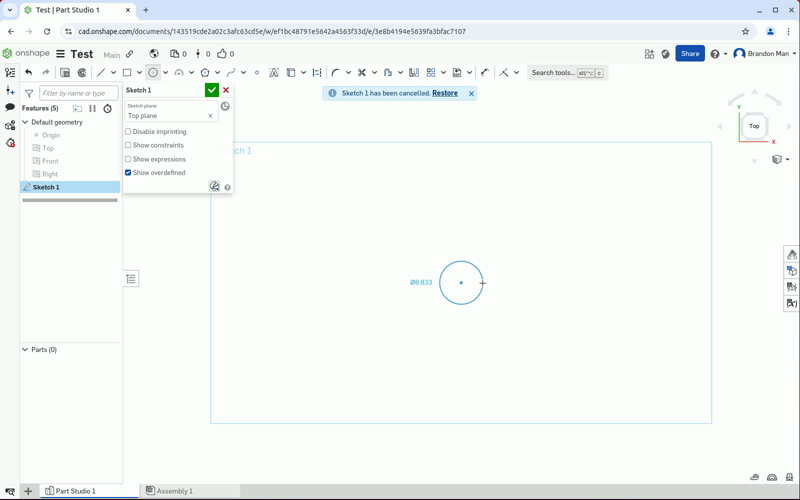
click(482, 282)
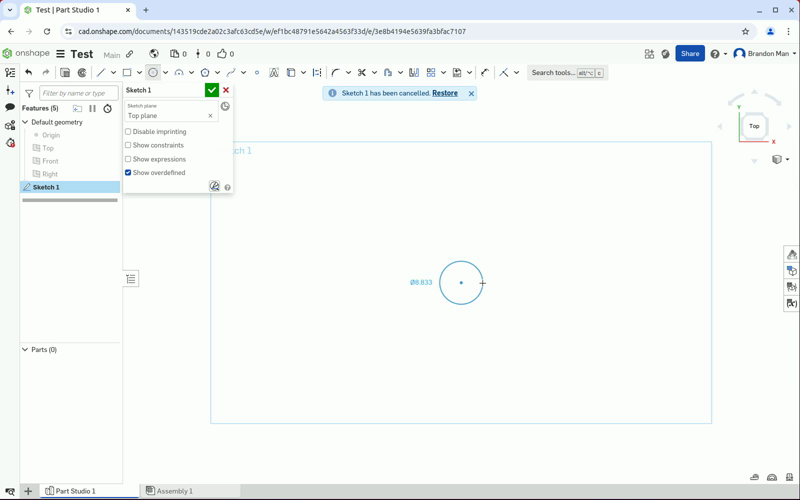
key(esc)
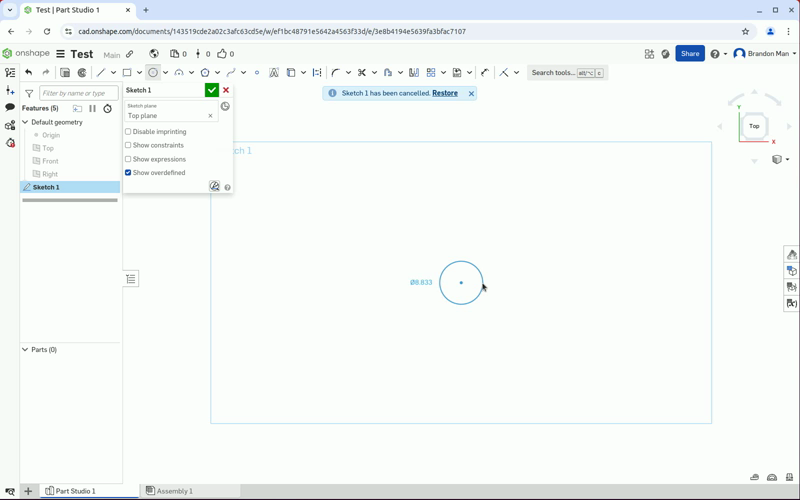
mouse_move(475, 285)
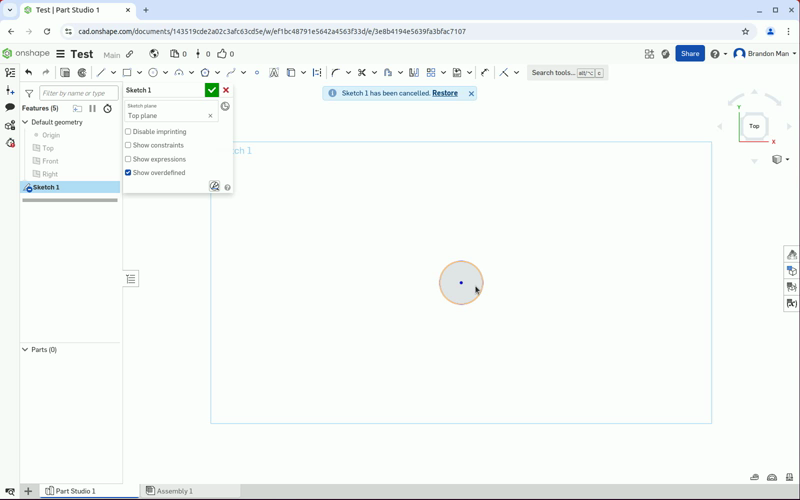
scroll(6)
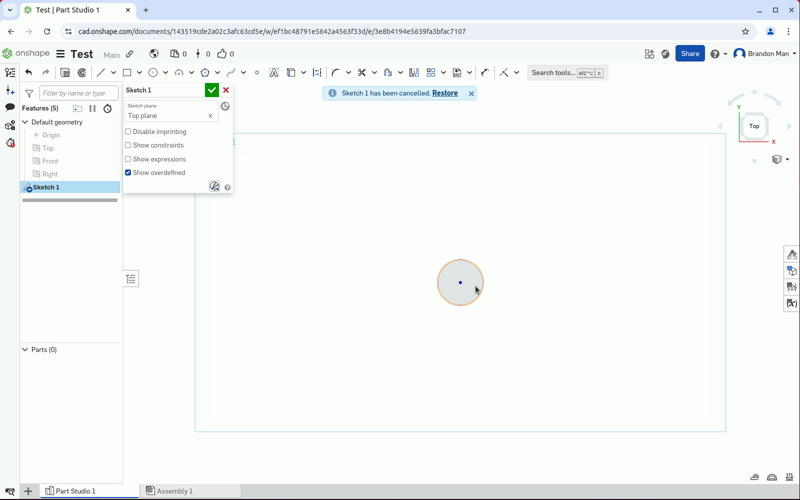
scroll(6)
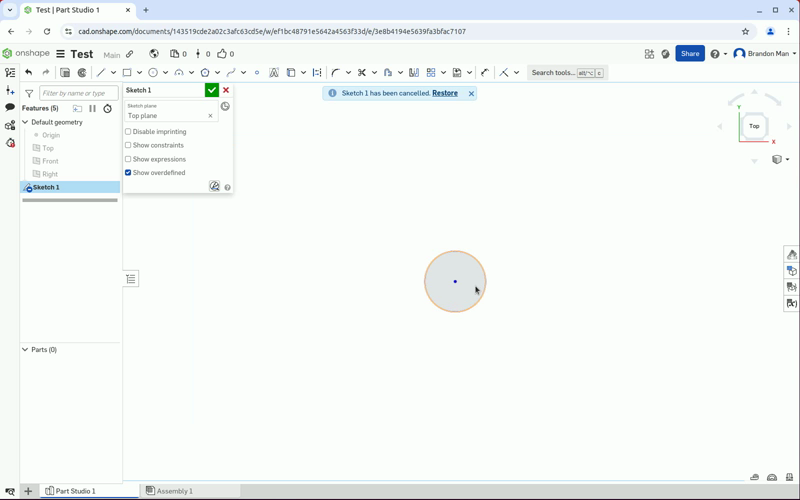
scroll(6)
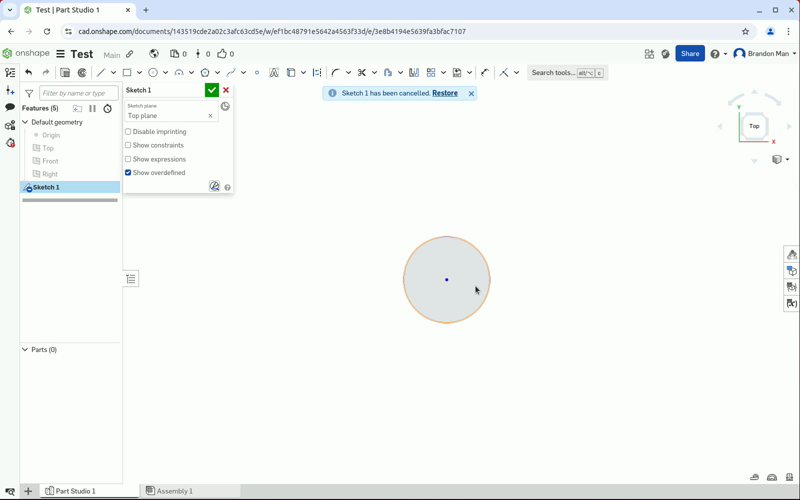
scroll(6)
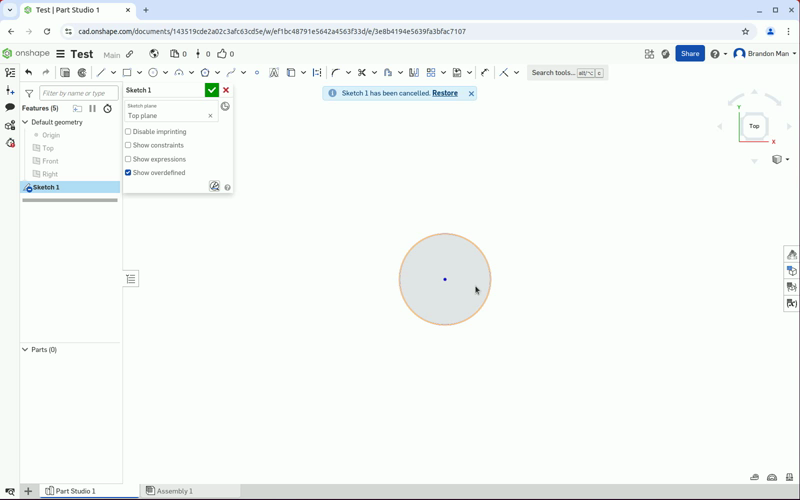
scroll(6)
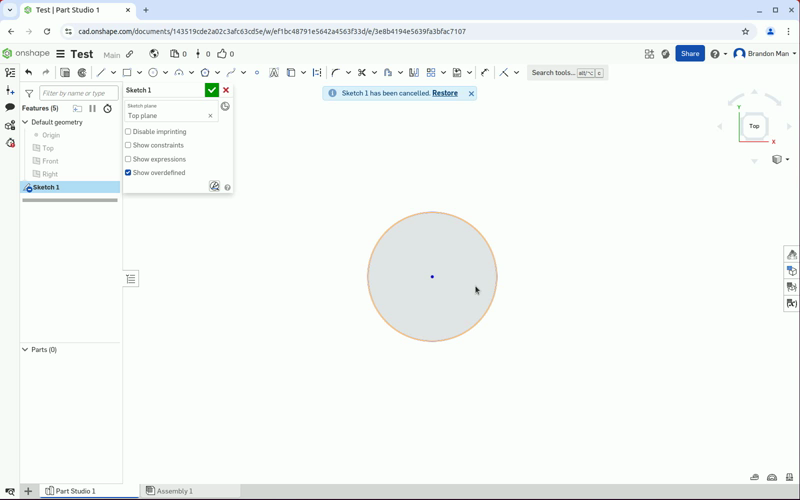
scroll(6)
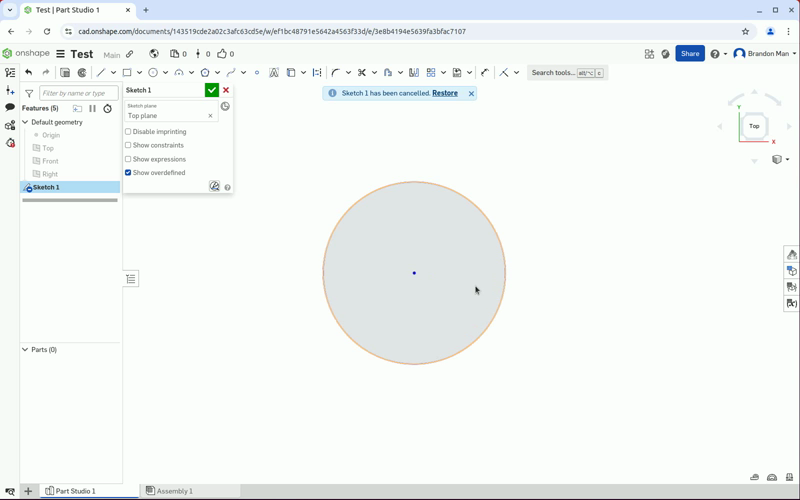
scroll(6)
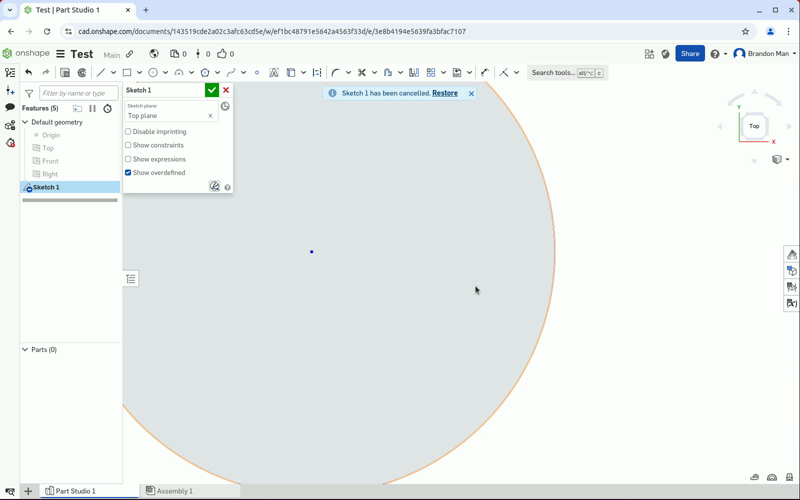
click(475, 285)
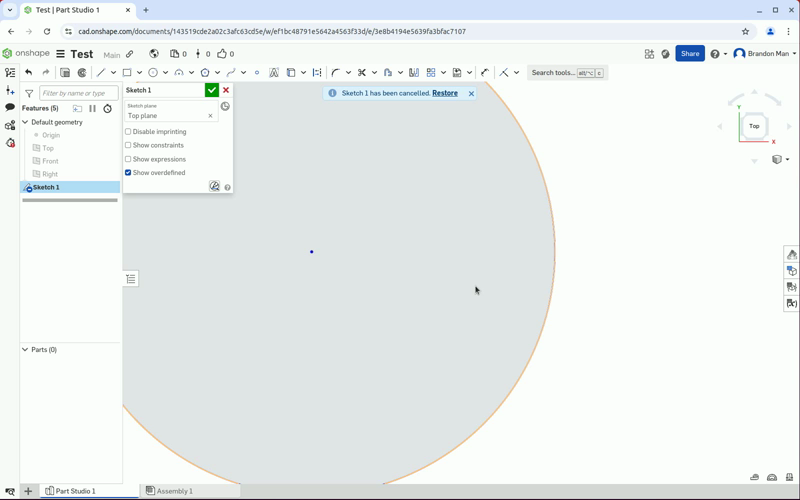
scroll(-6)
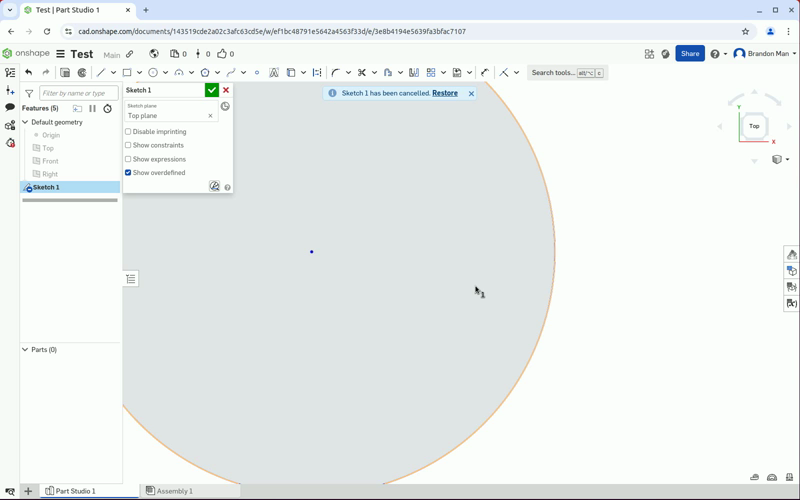
scroll(-6)
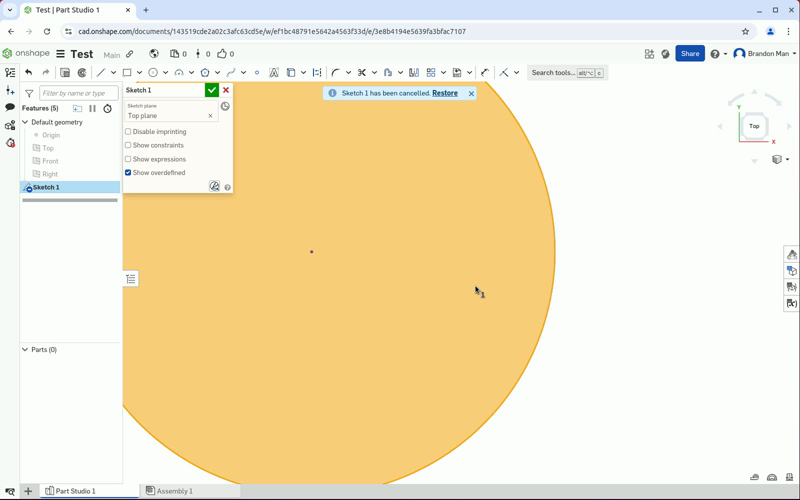
scroll(-6)
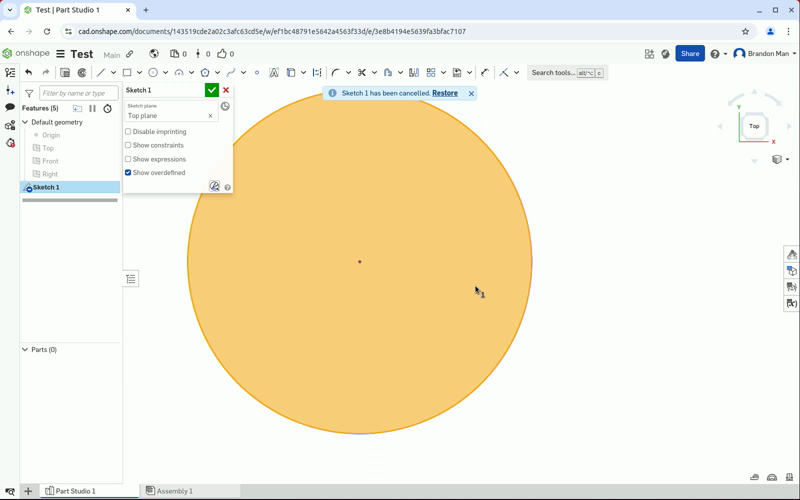
scroll(-6)
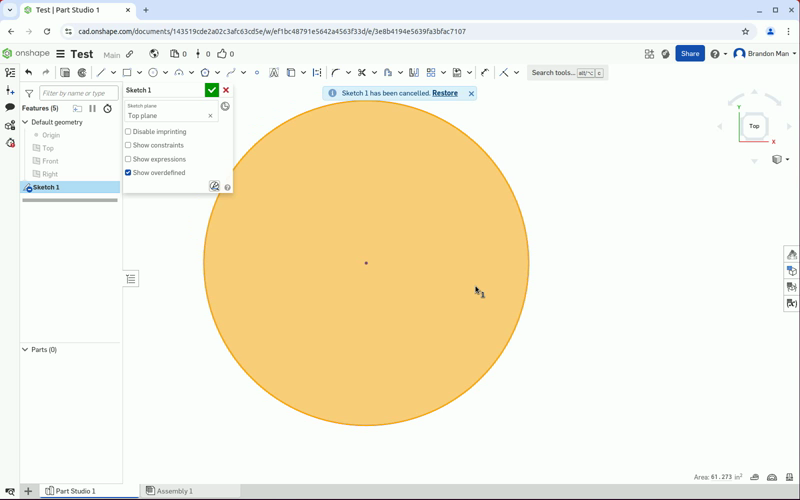
scroll(-6)
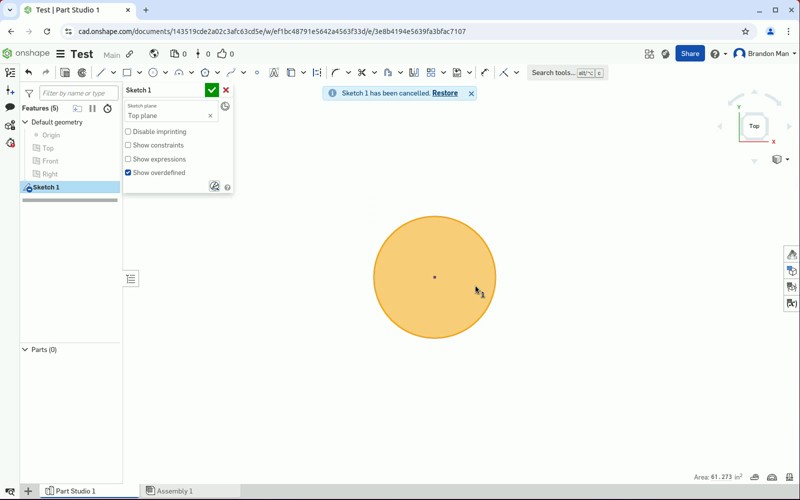
scroll(-6)
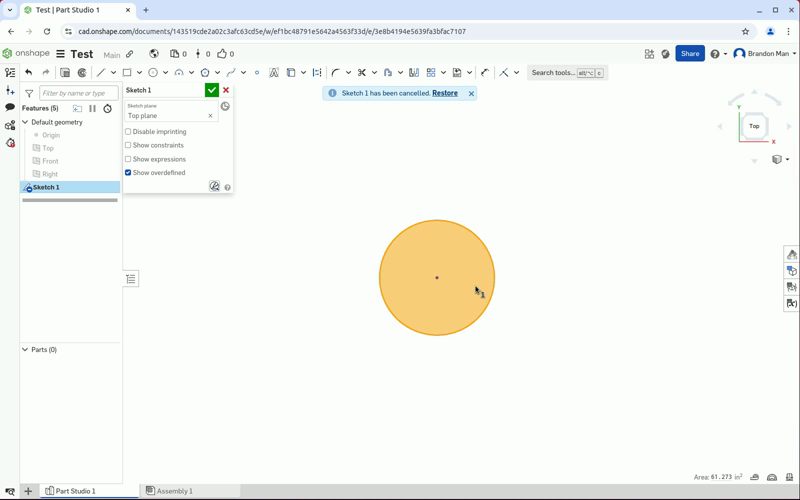
scroll(-6)
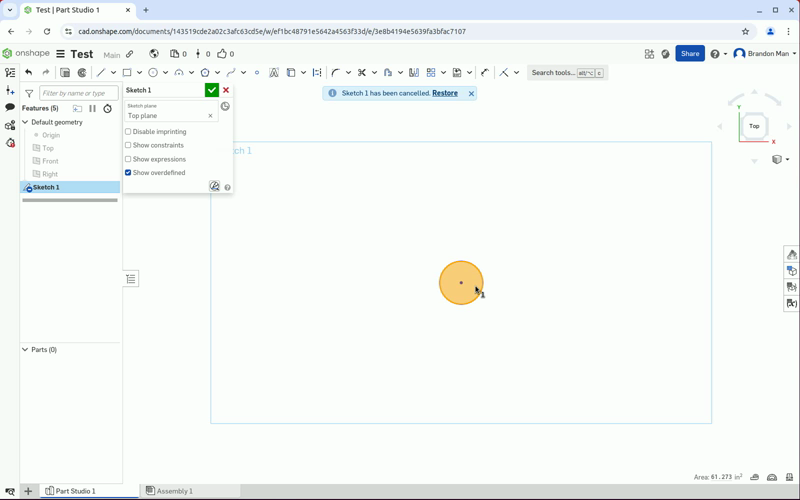
mouse_move(73, 352)
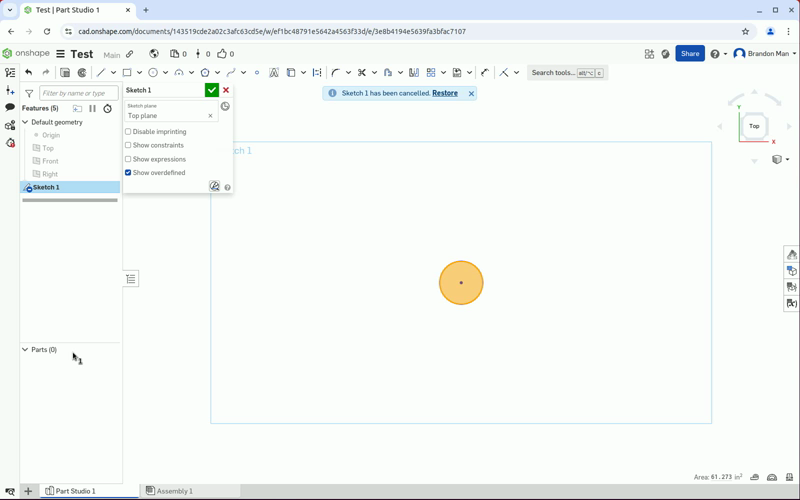
key(shift+y)
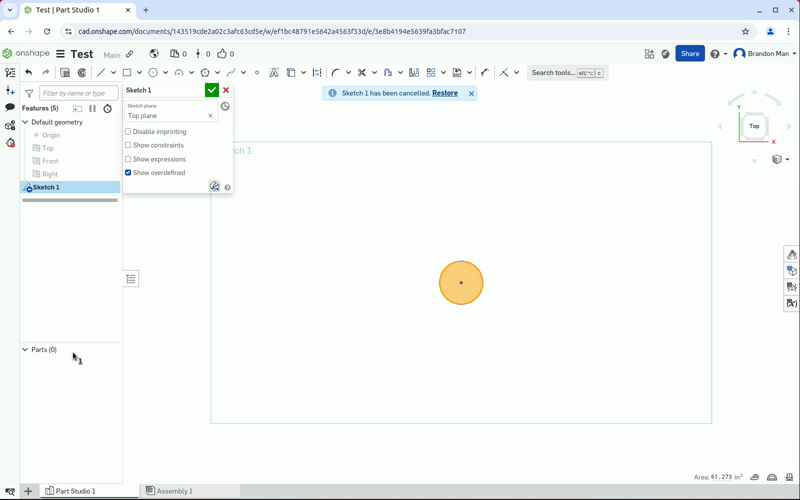
key(shift+e)
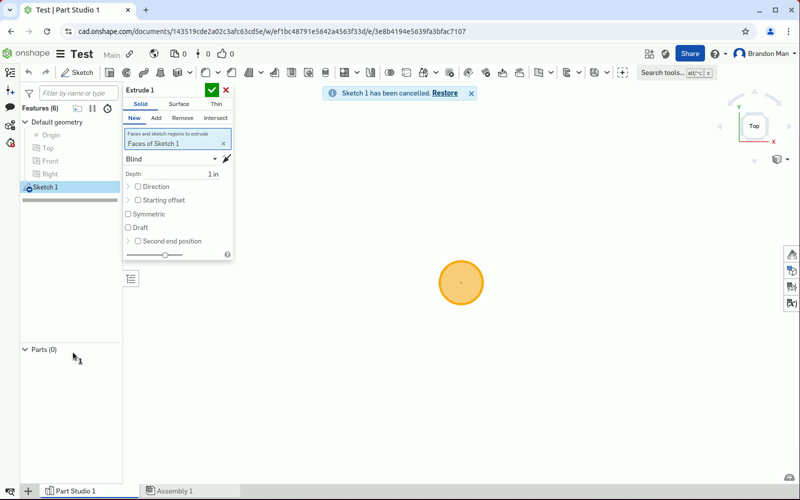
mouse_move(143, 106)
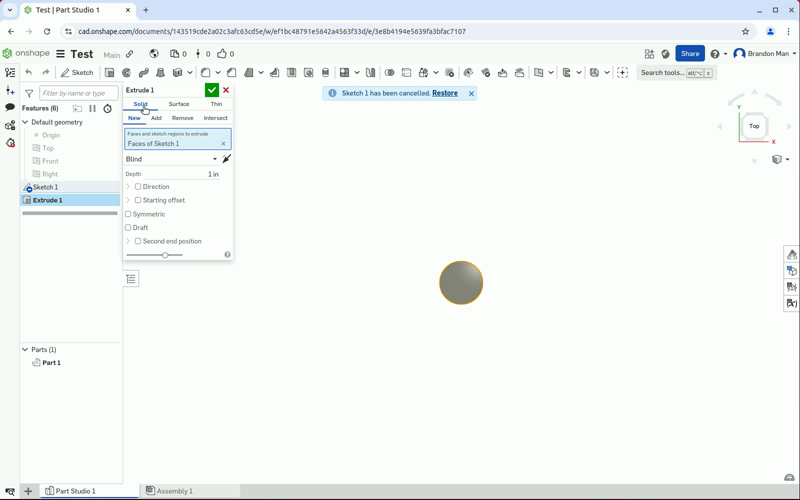
click(143, 106)
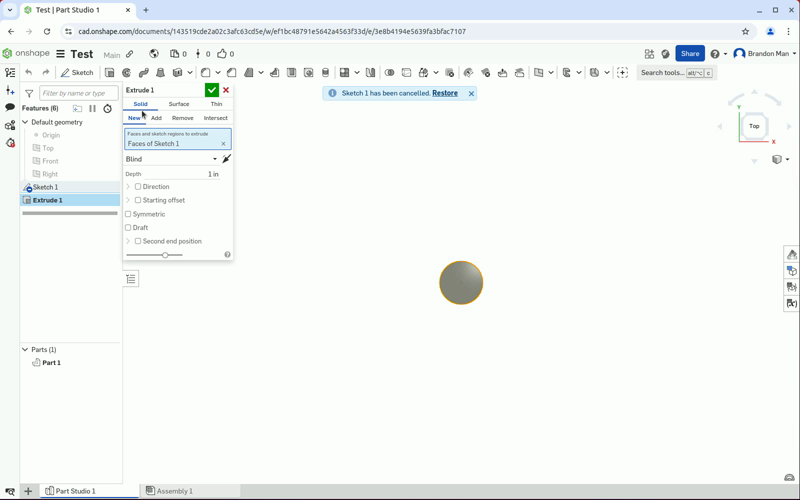
mouse_move(137, 120)
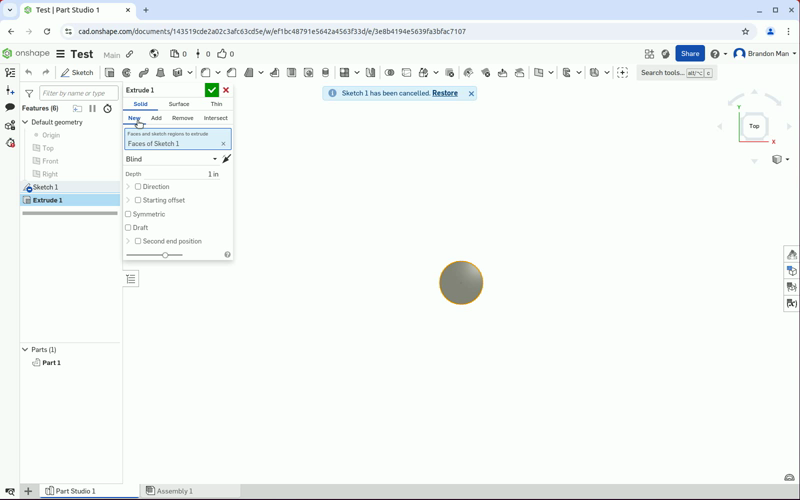
click(137, 120)
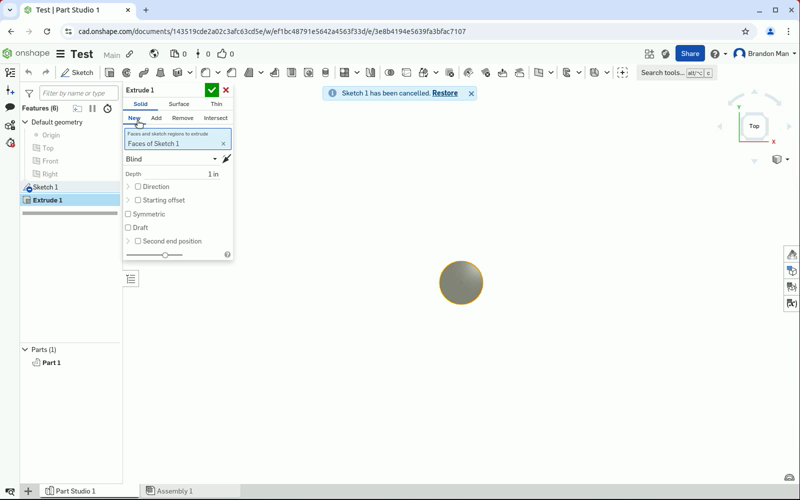
key(tab, 4)
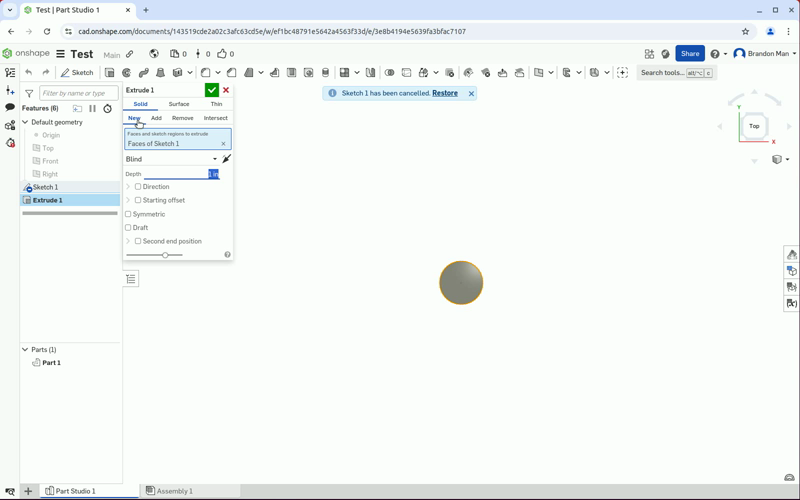
text(23.108)
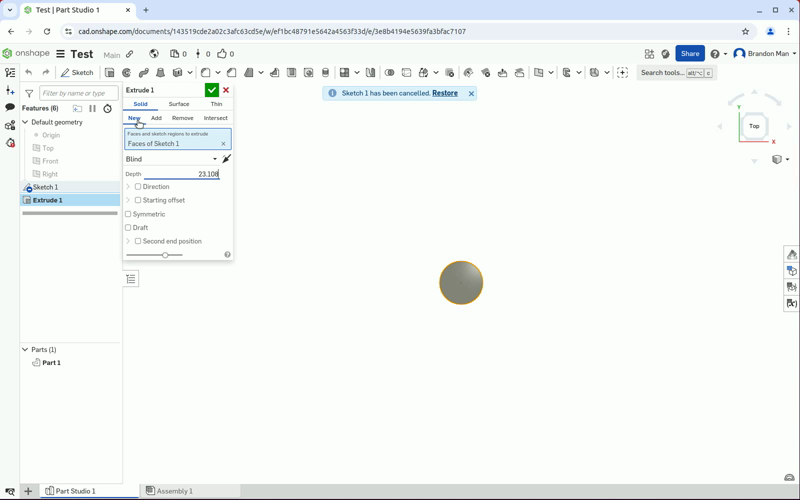
key(enter)
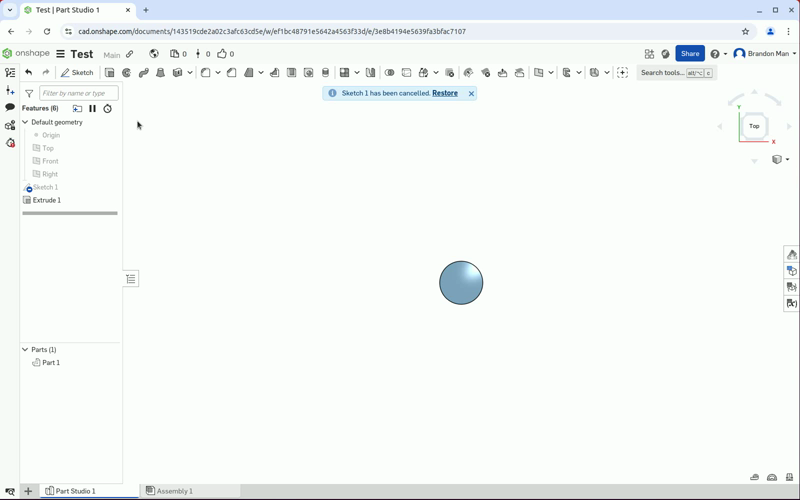
key(shift+h)
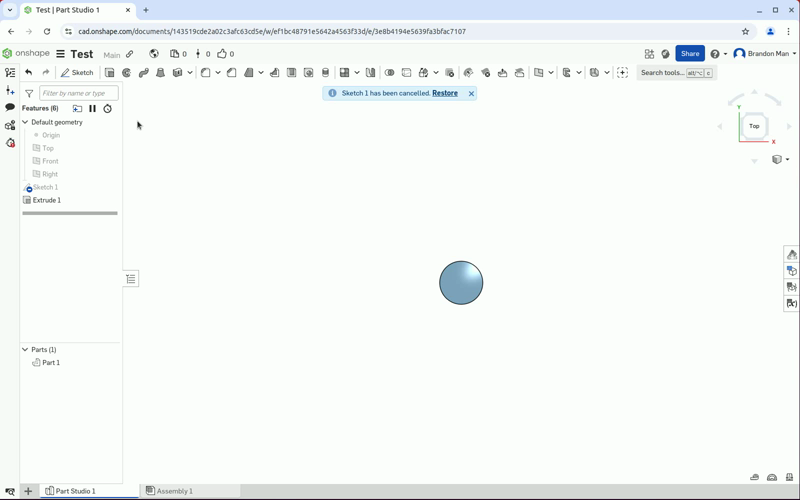
key(shift+h)
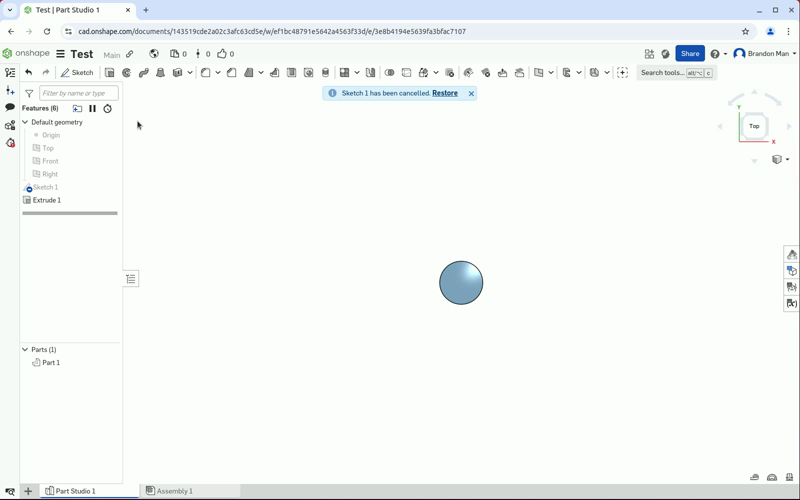
mouse_move(73, 189)
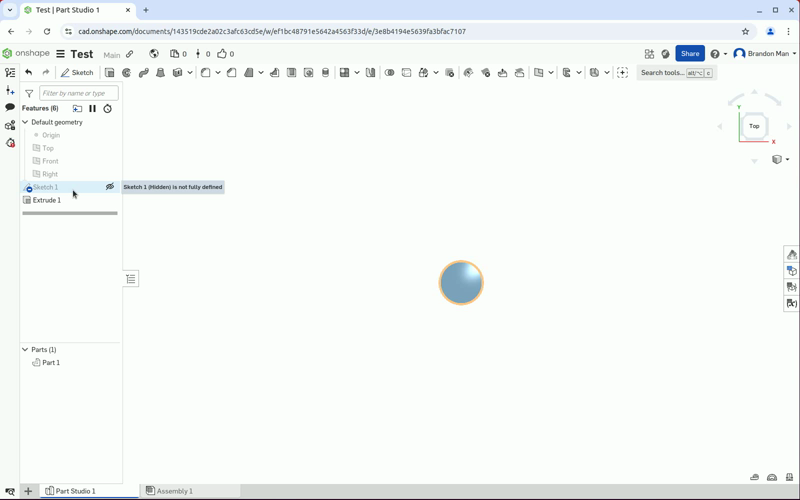
click(73, 189)
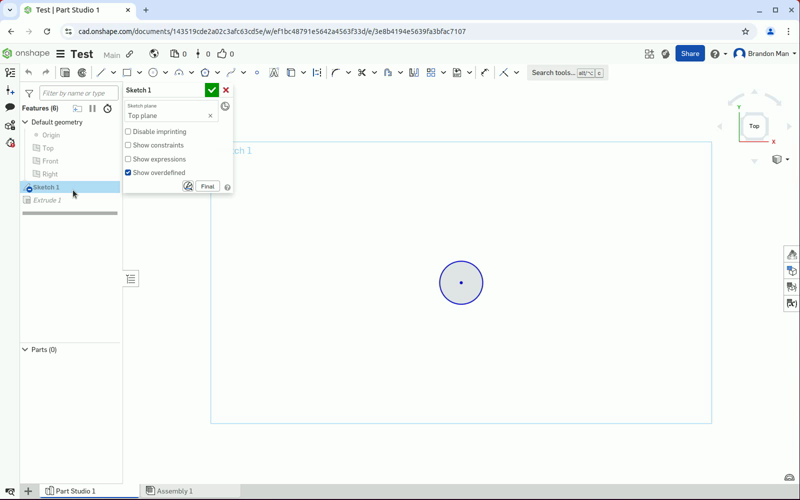
mouse_move(229, 92)
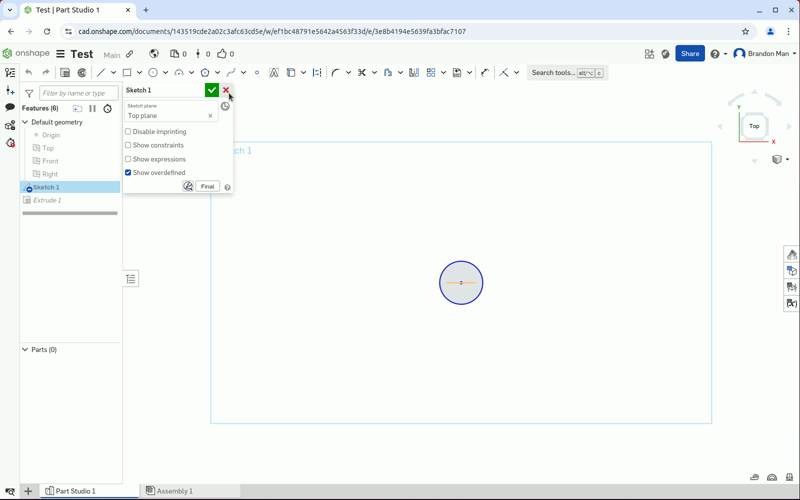
click(229, 92)
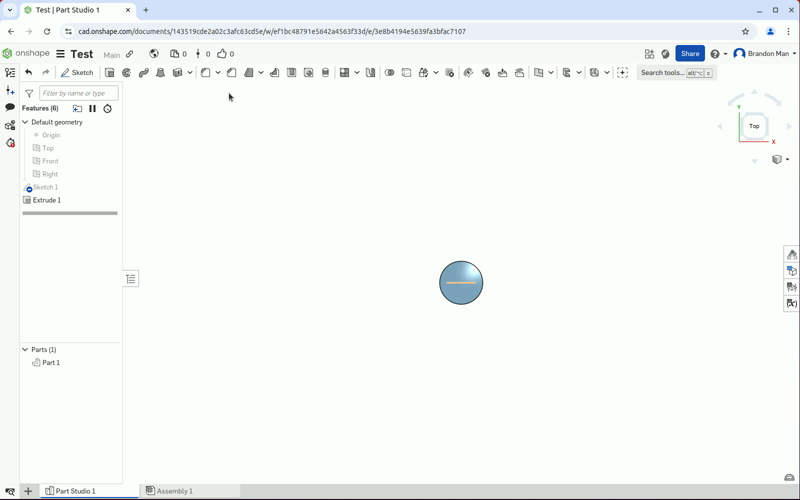
mouse_move(541, 75)
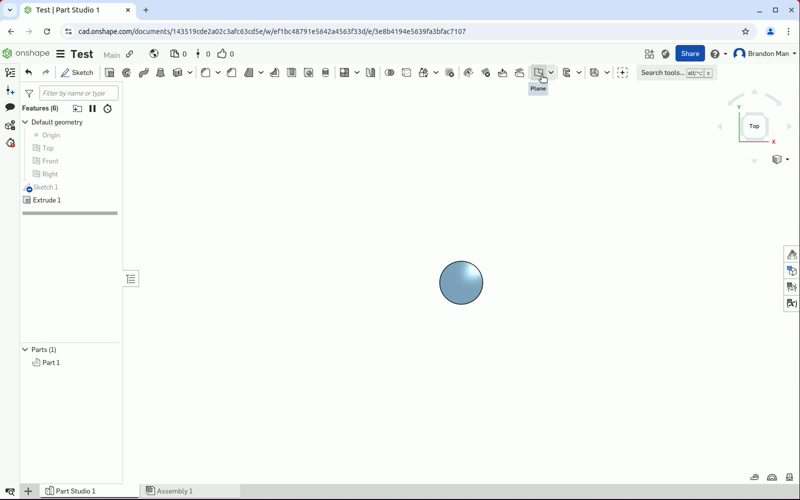
click(541, 75)
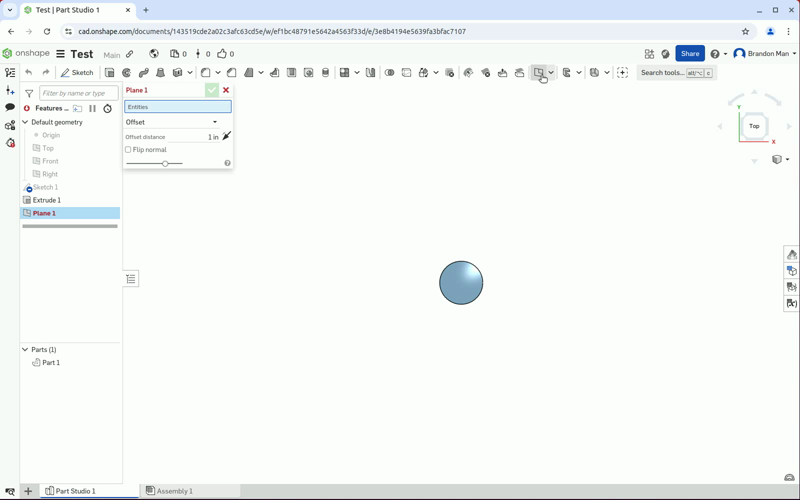
mouse_move(73, 150)
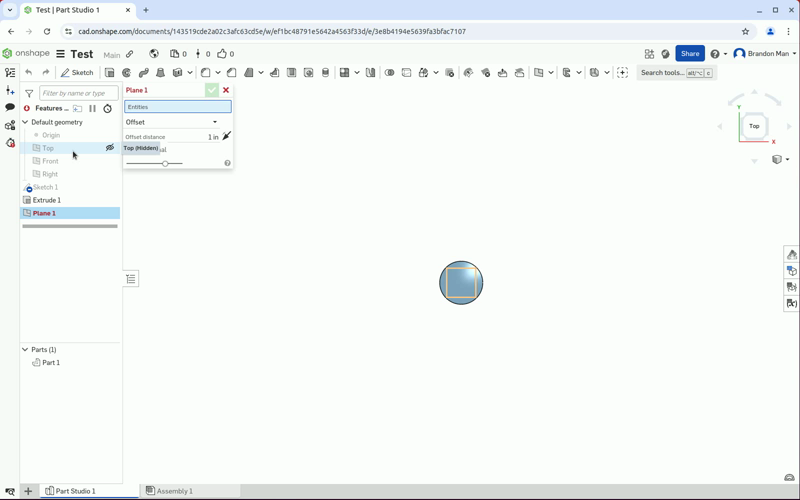
click(73, 150)
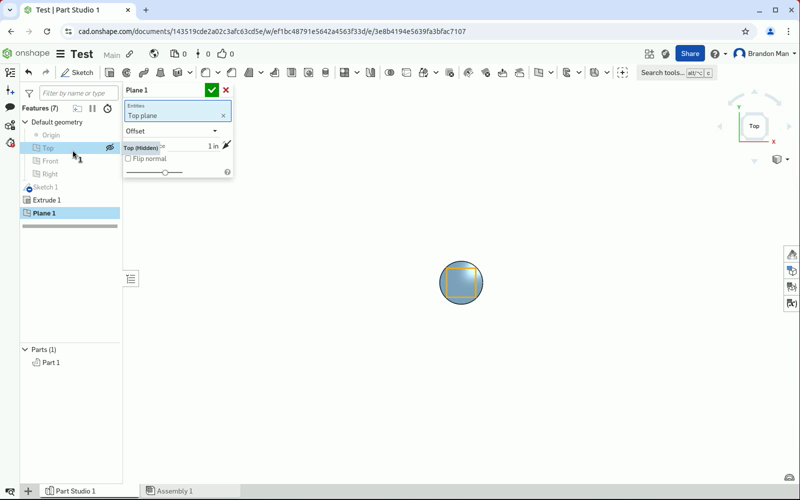
key(tab, 2)
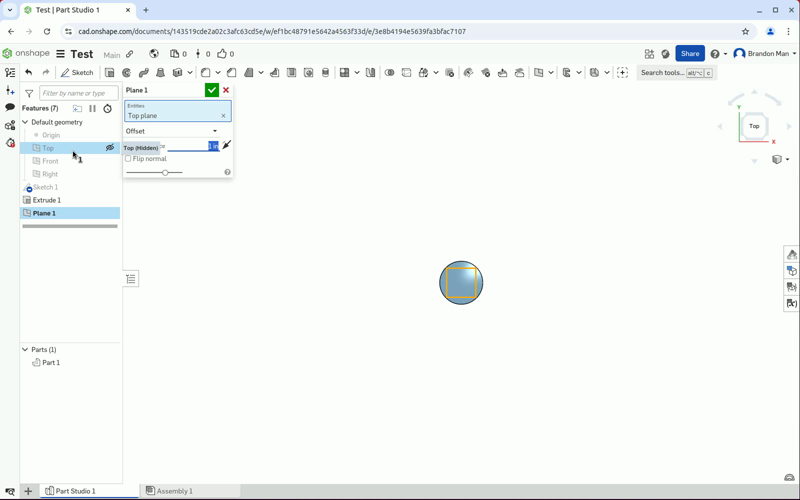
text(23.108)
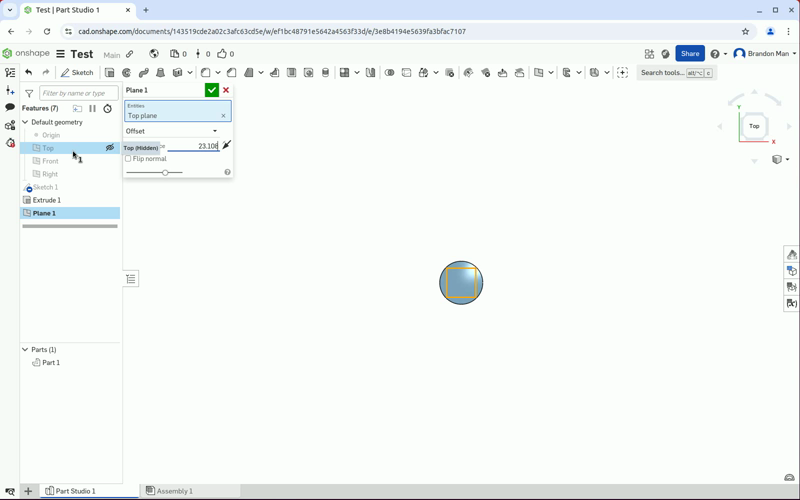
key(enter, 2)
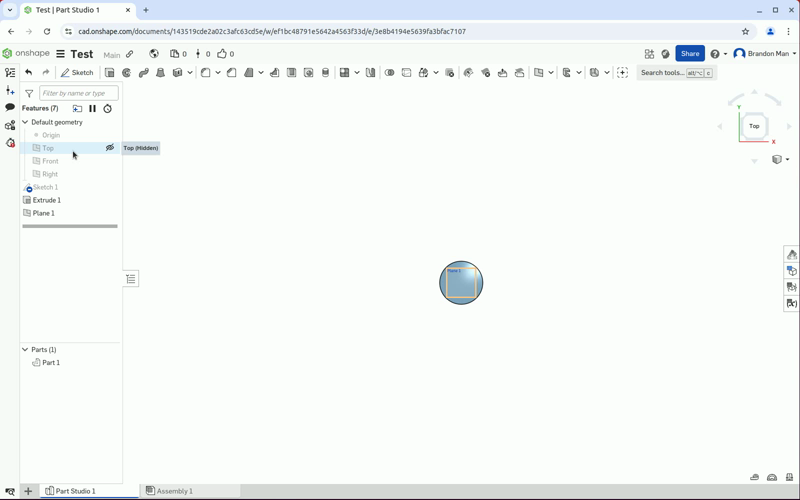
key(shift+s)
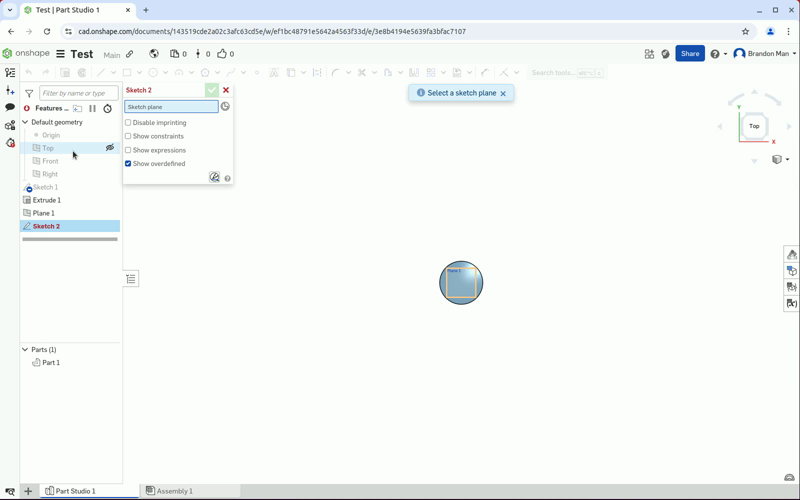
mouse_move(73, 215)
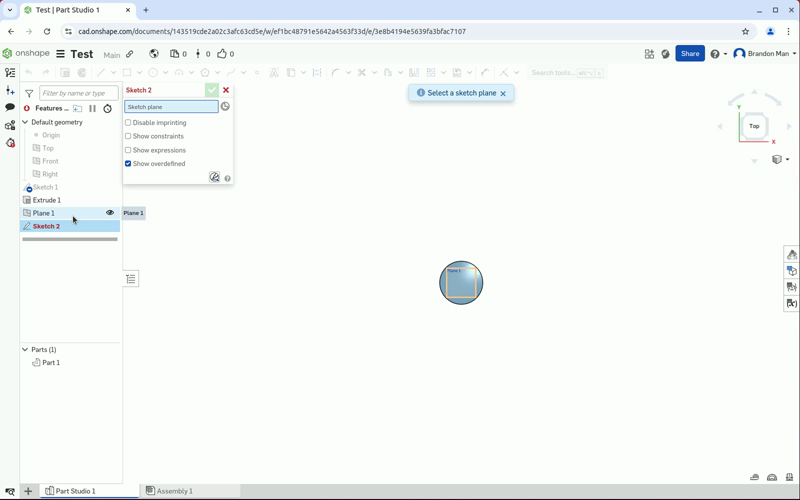
click(73, 215)
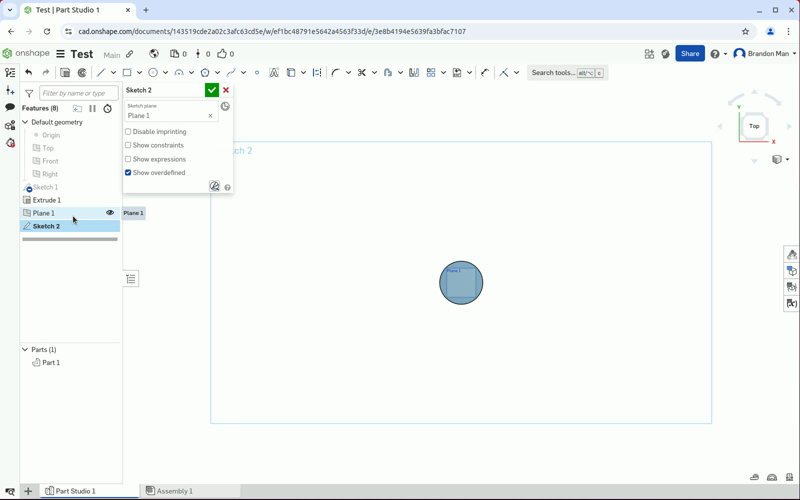
mouse_move(73, 352)
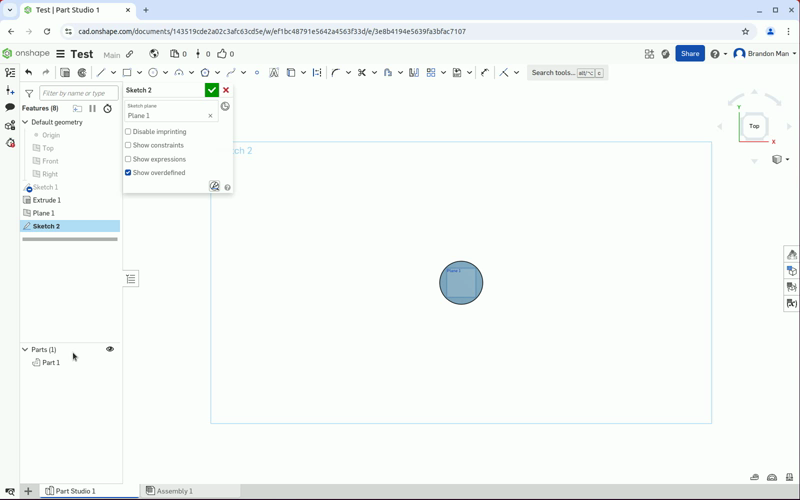
key(y)
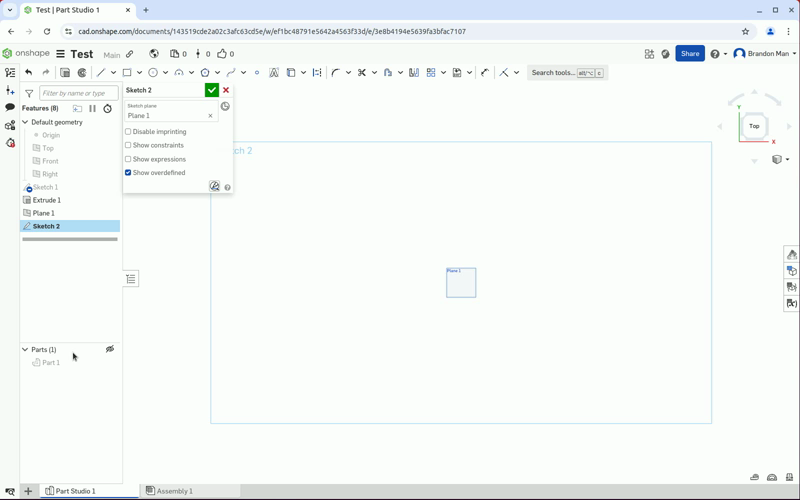
key(c)
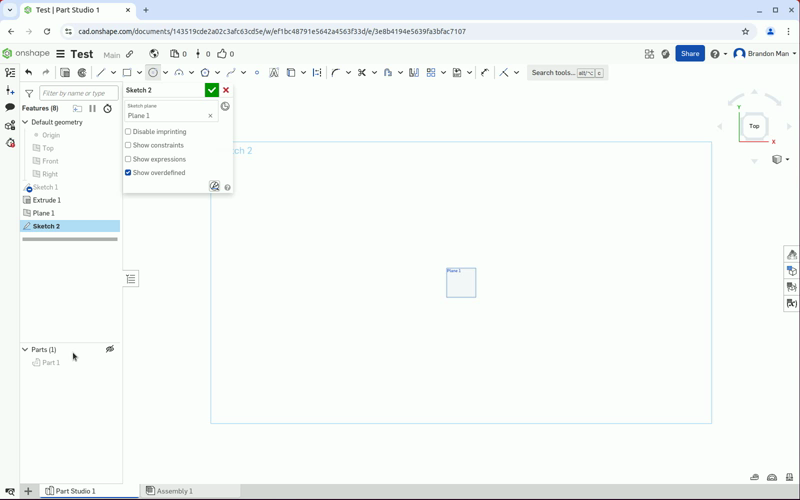
key_down(shift)
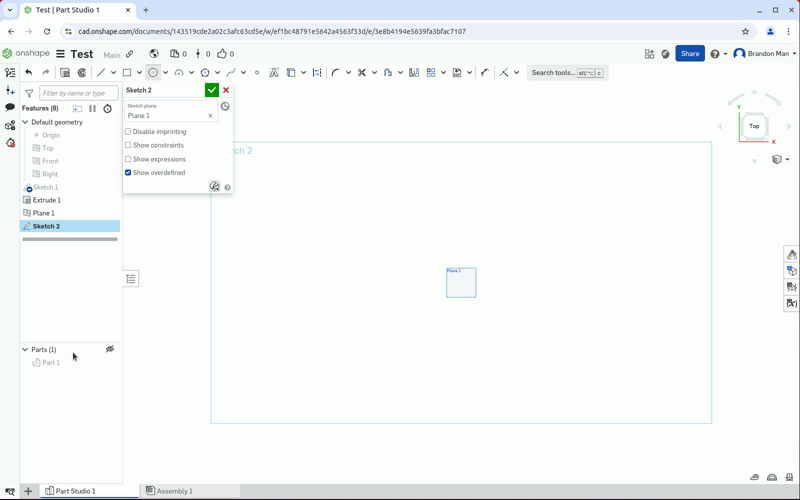
mouse_move(460, 282)
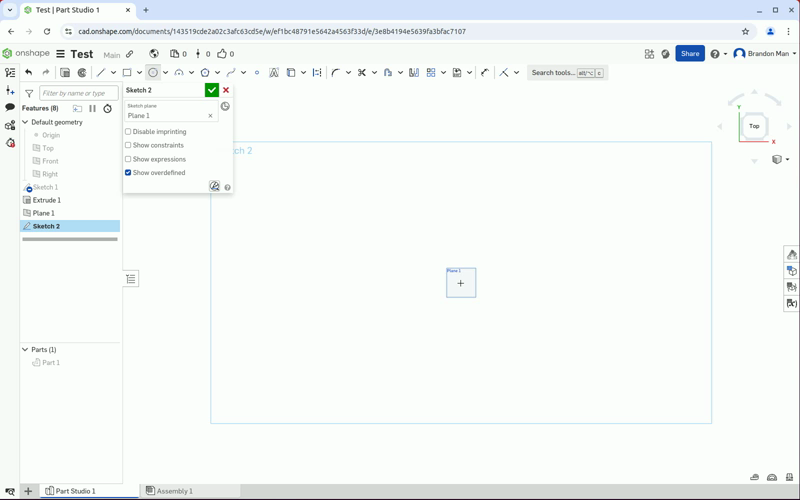
click(460, 282)
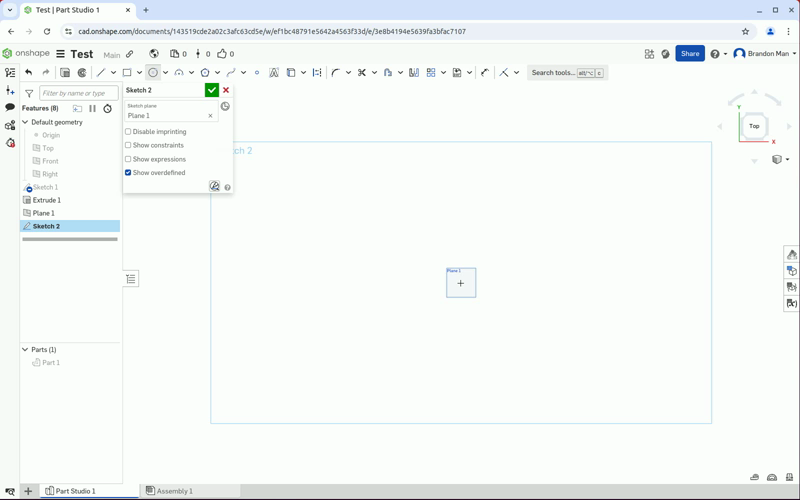
key_up(shift)
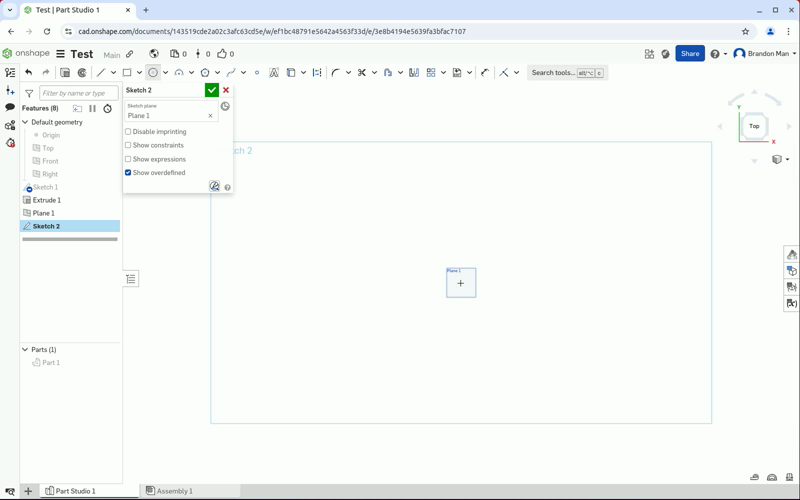
mouse_move(466, 282)
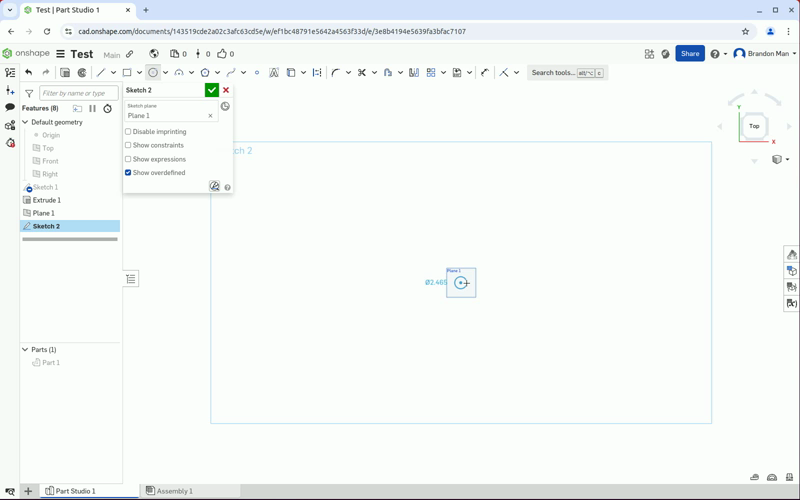
click(466, 282)
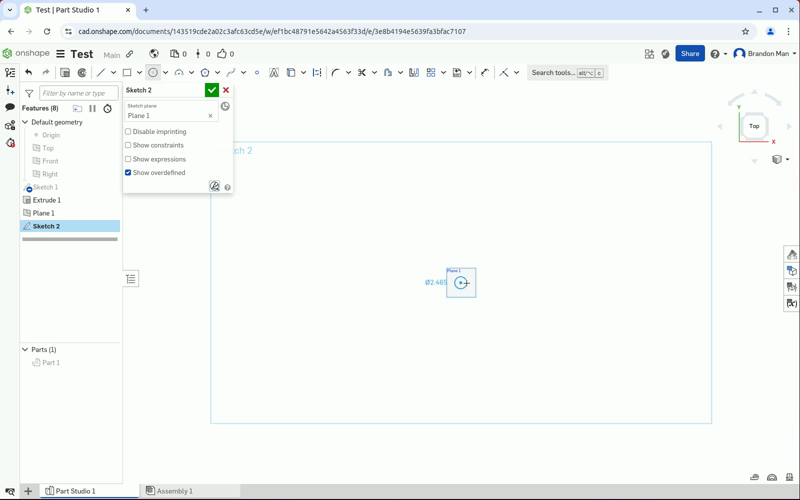
key(esc)
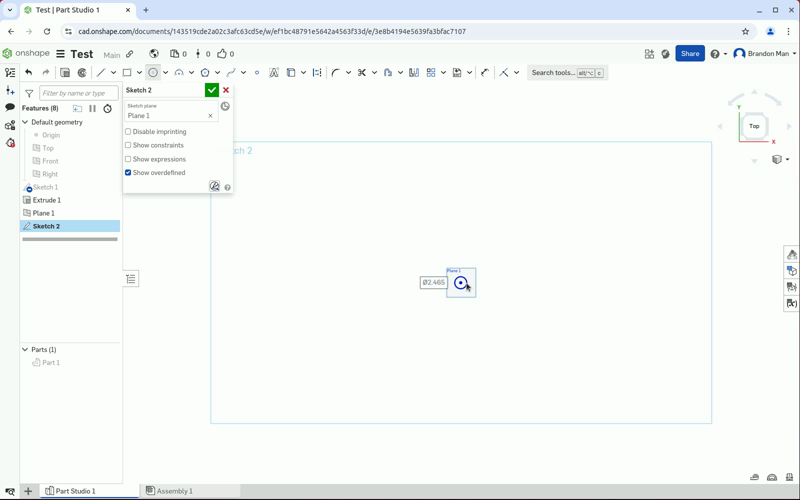
mouse_move(464, 280)
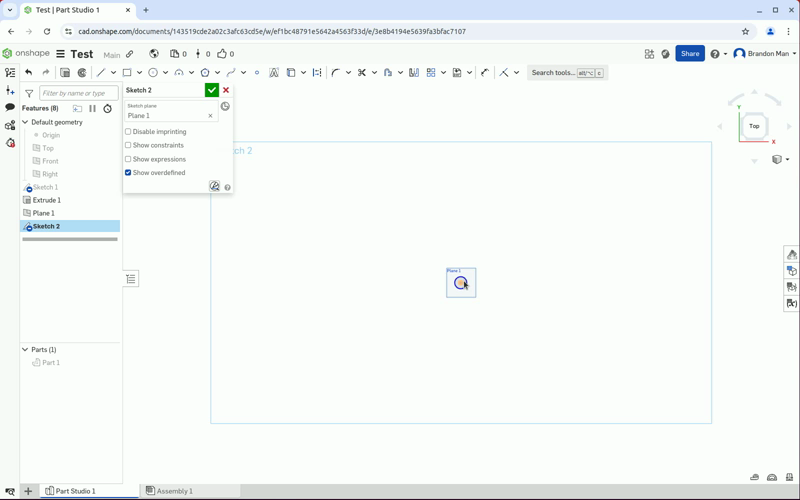
scroll(6)
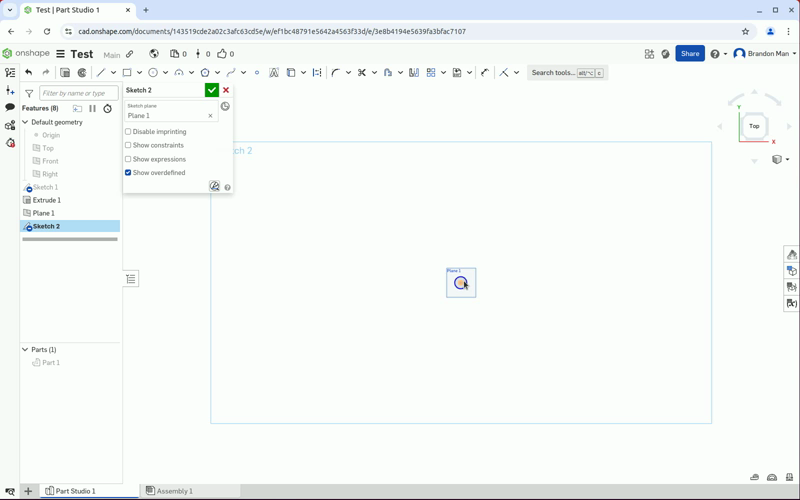
scroll(6)
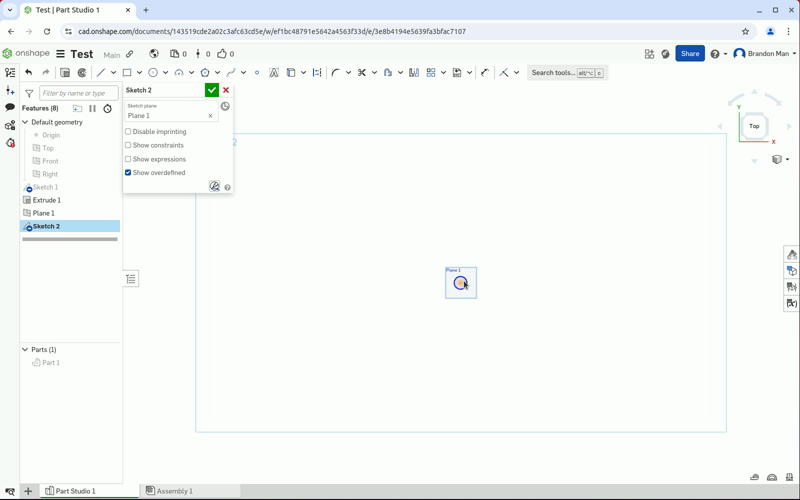
scroll(6)
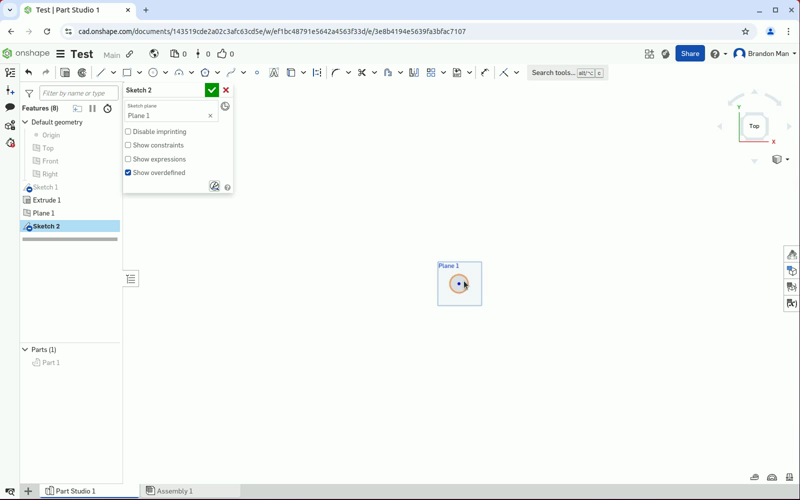
scroll(6)
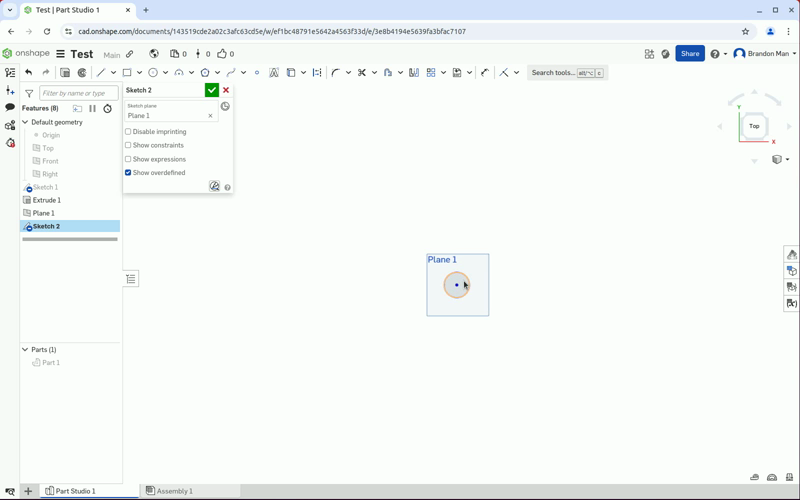
scroll(6)
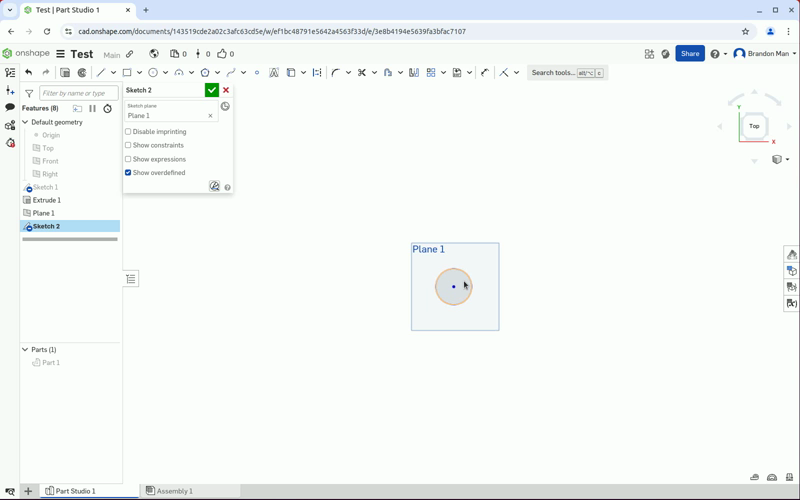
scroll(6)
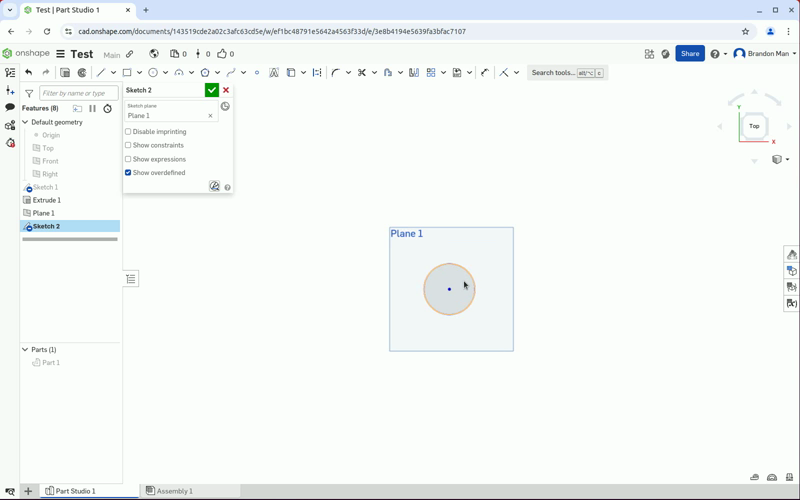
scroll(6)
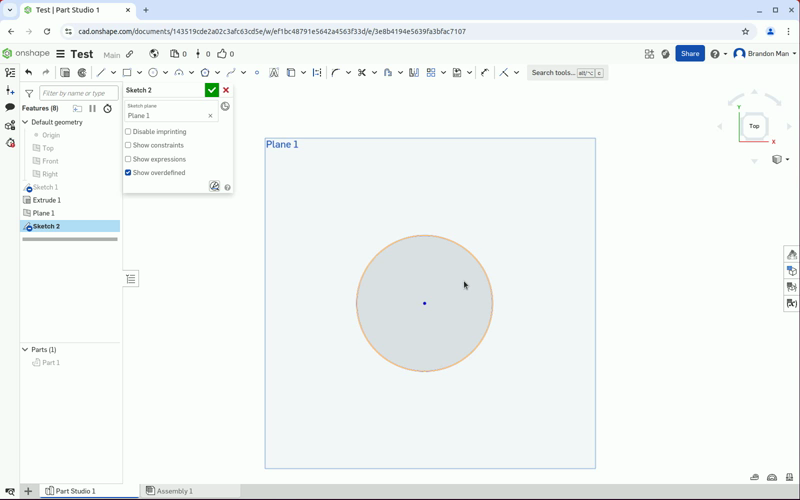
click(464, 280)
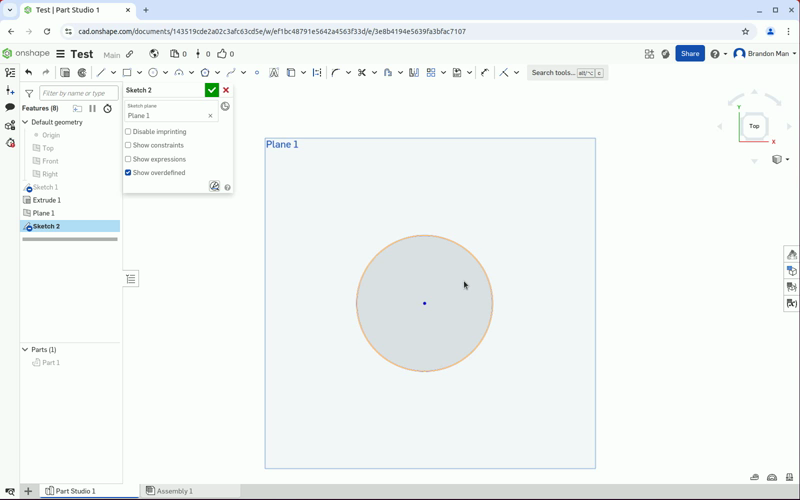
scroll(-6)
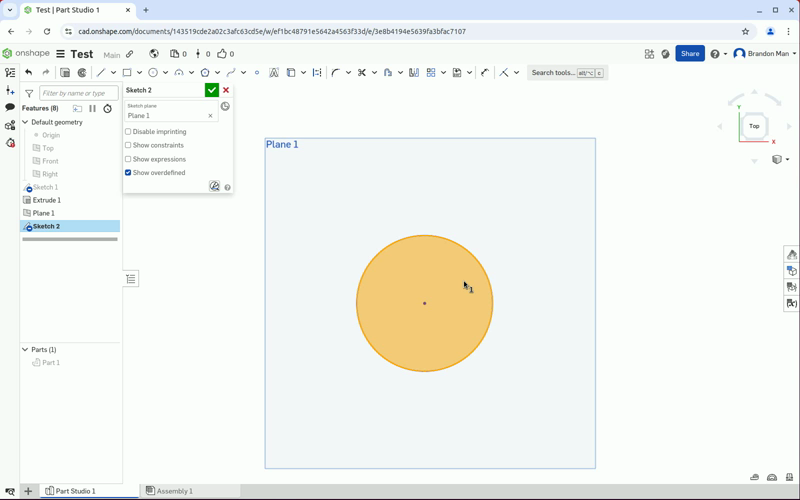
scroll(-6)
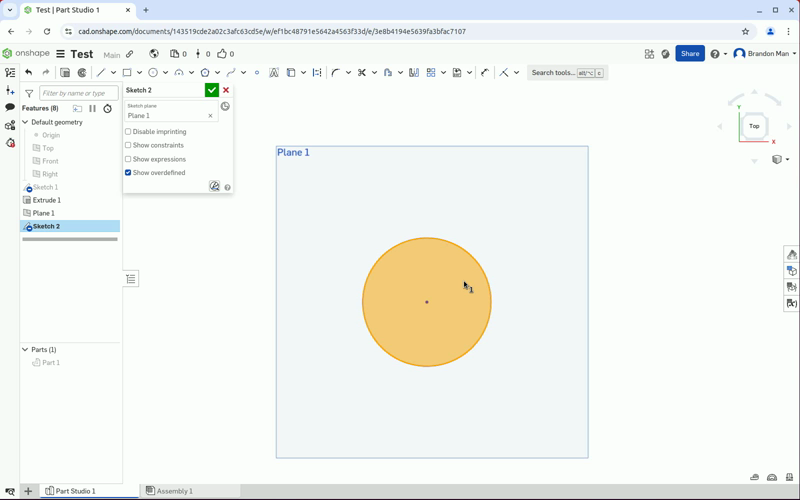
scroll(-6)
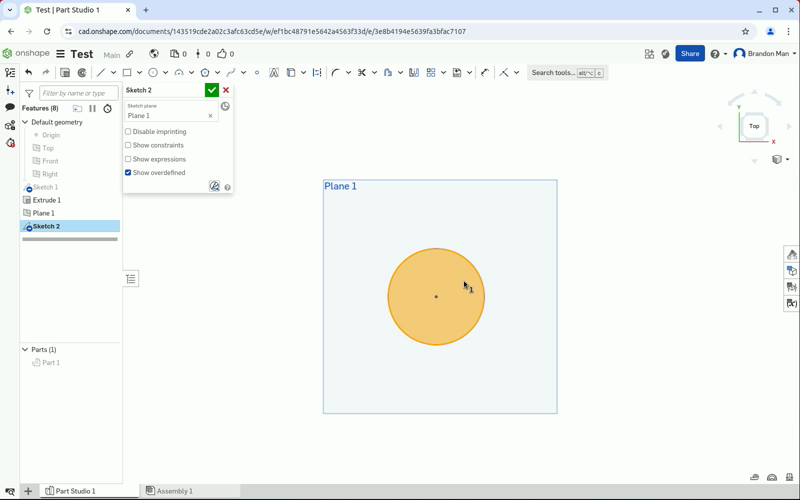
scroll(-6)
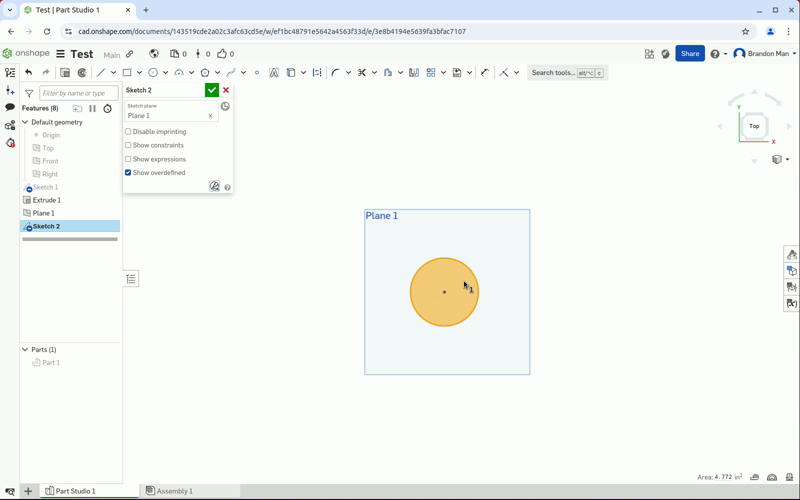
scroll(-6)
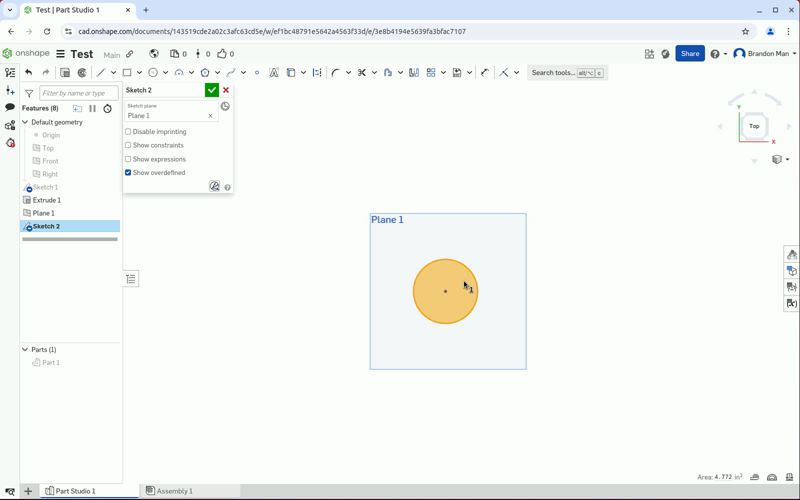
scroll(-6)
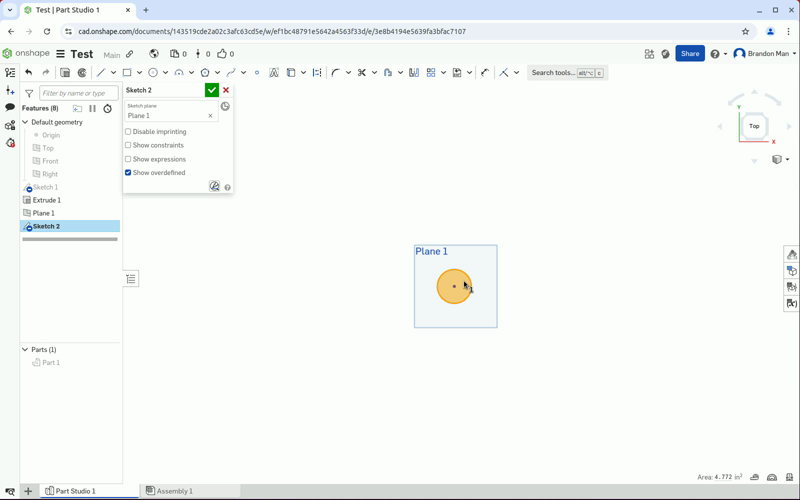
scroll(-6)
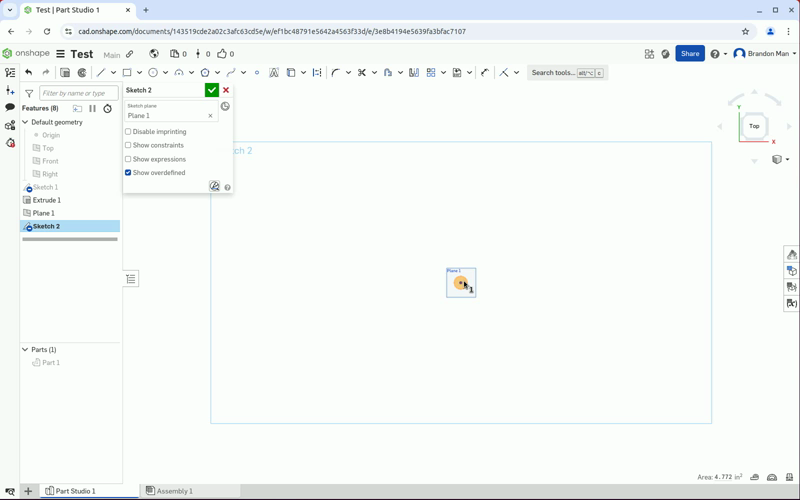
mouse_move(73, 352)
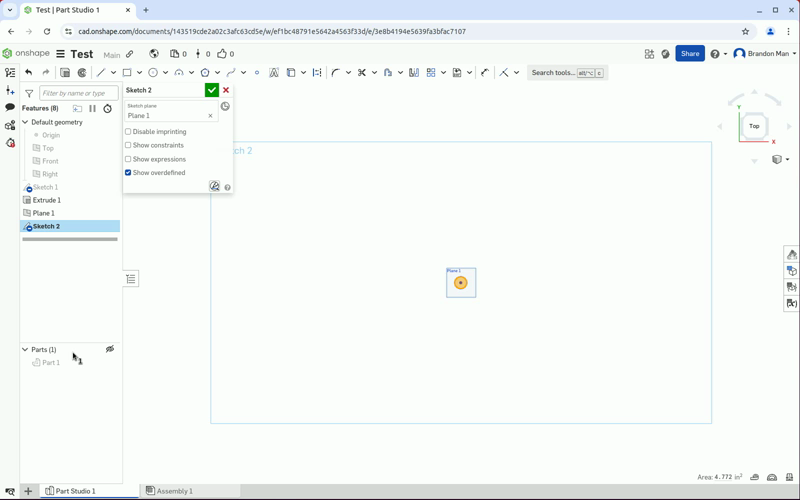
key(shift+y)
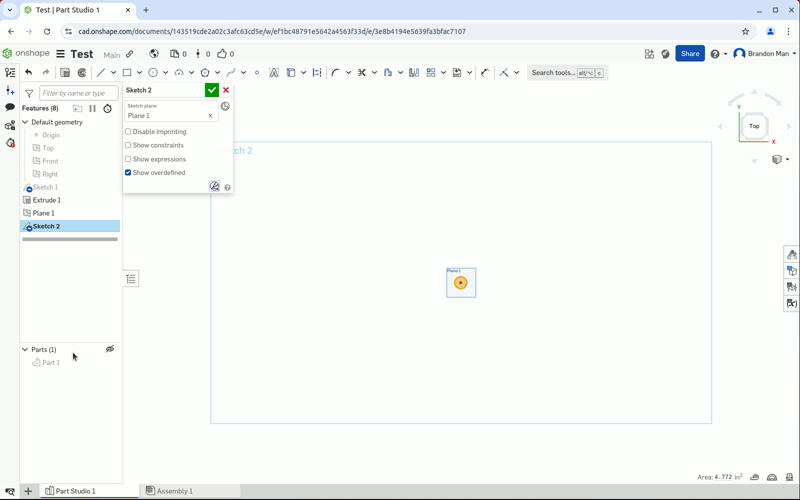
key(shift+e)
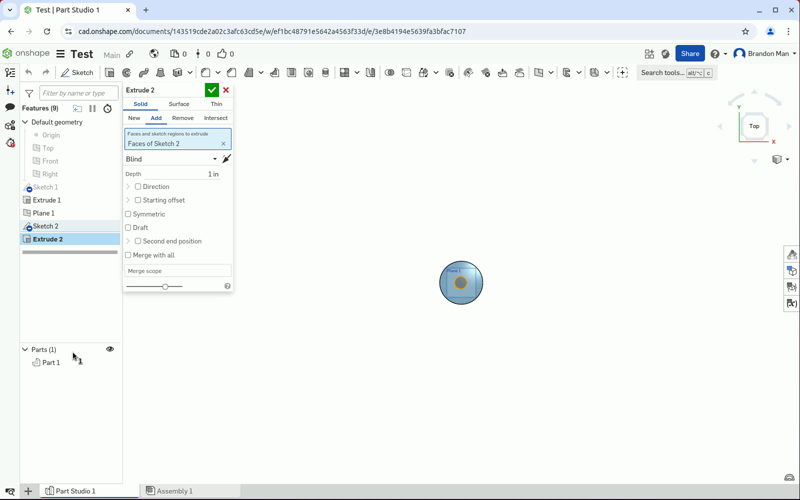
mouse_move(143, 106)
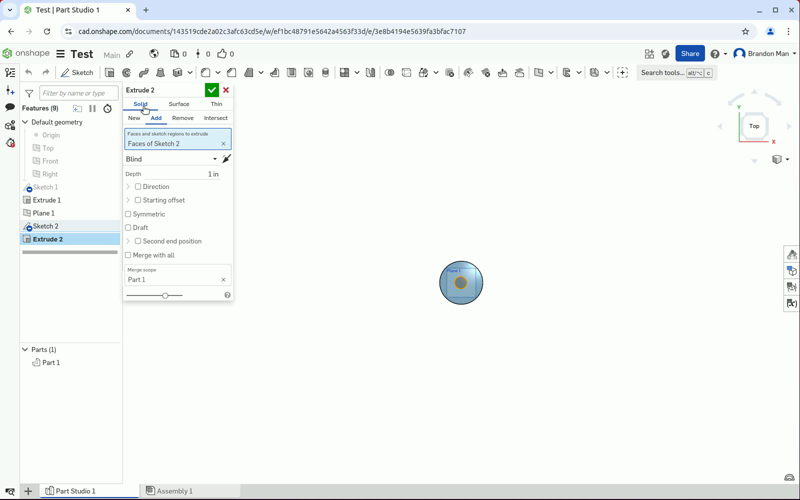
click(143, 106)
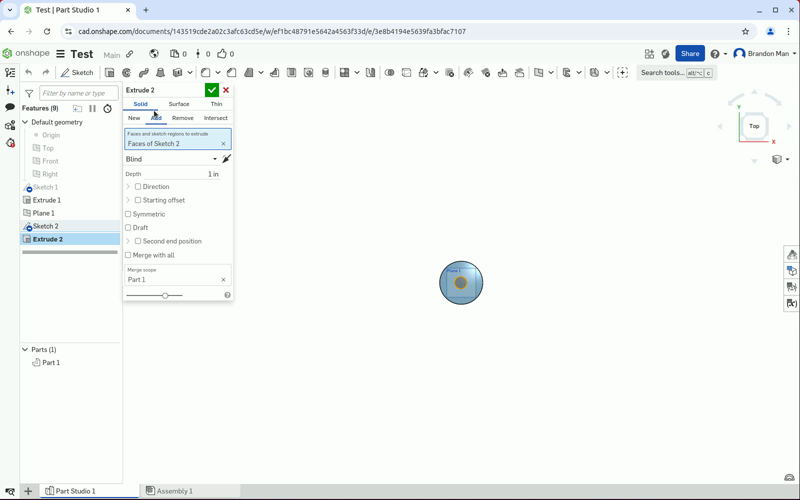
mouse_move(186, 120)
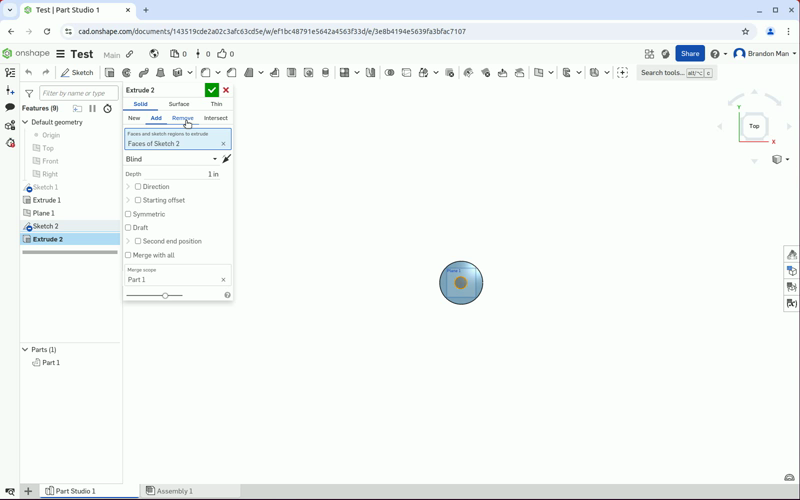
click(186, 120)
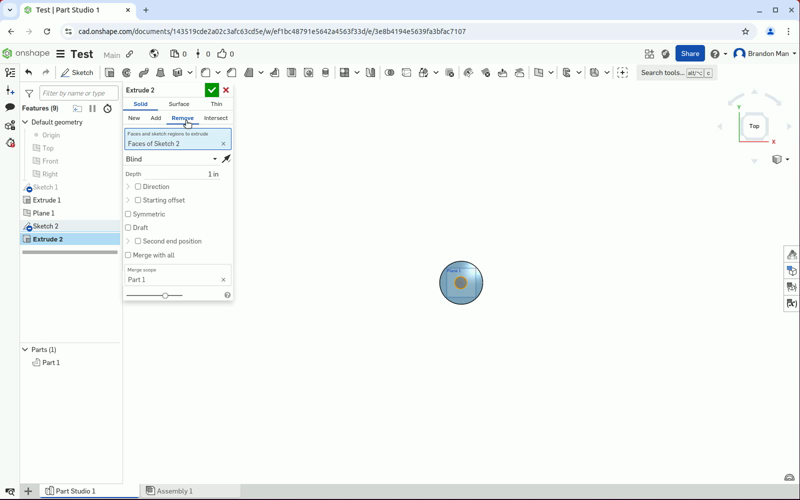
key(tab, 4)
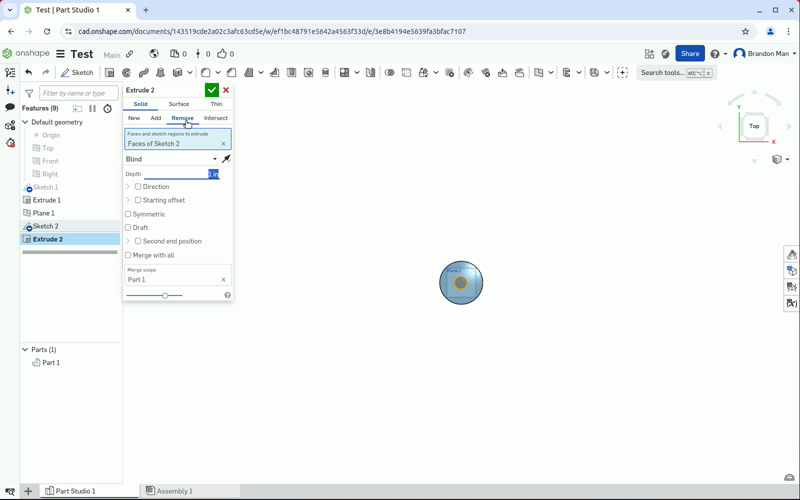
text(7.221)
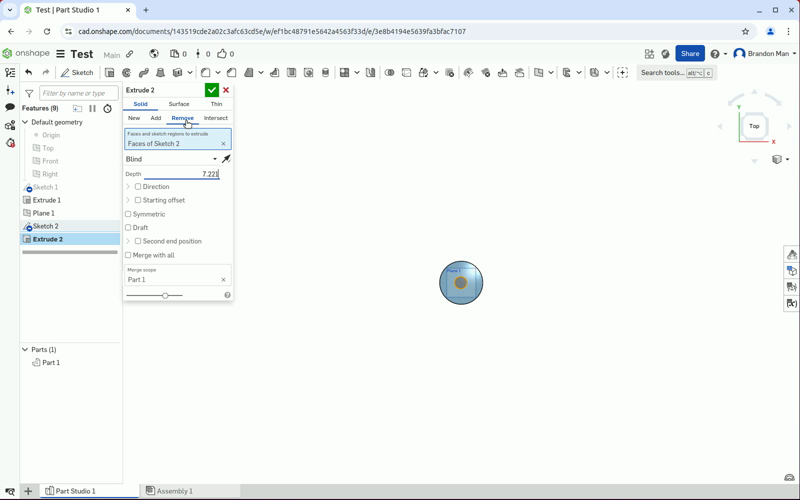
key(tab, 6)
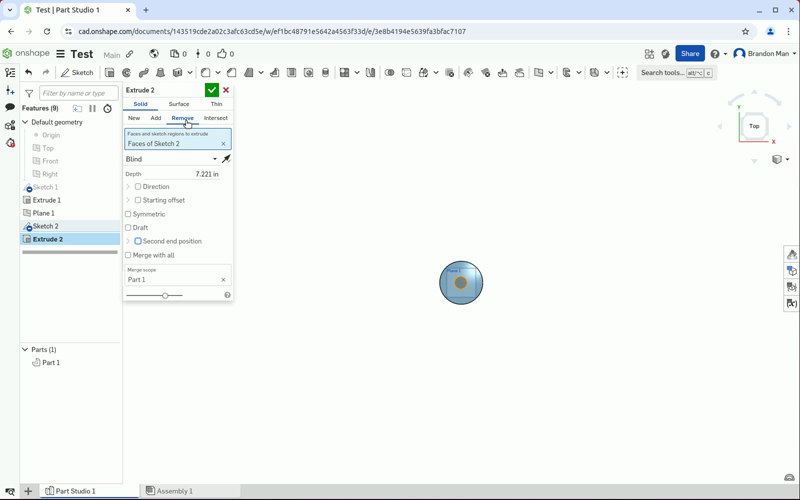
key(space)
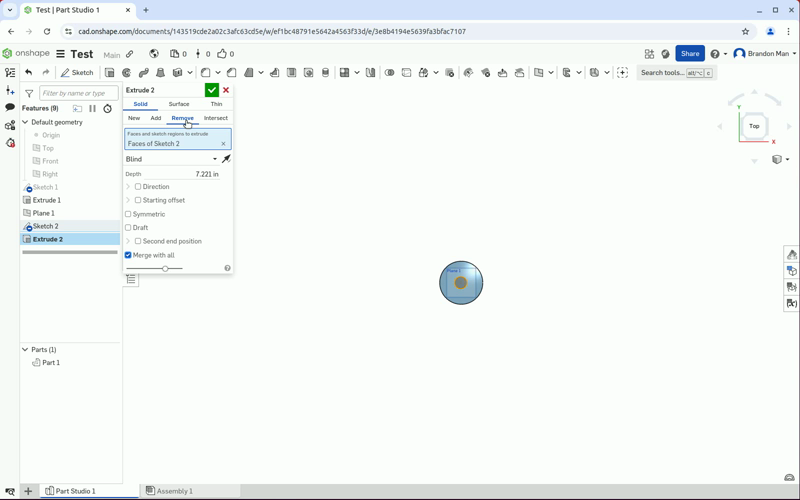
key(enter)
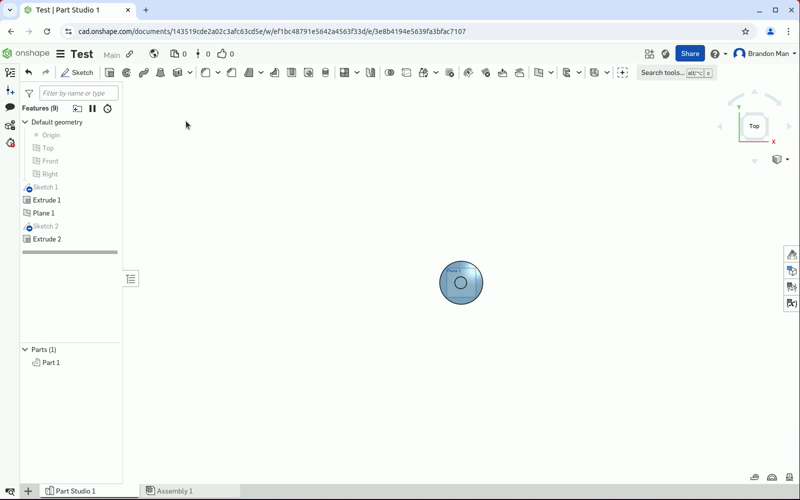
key(shift+h)
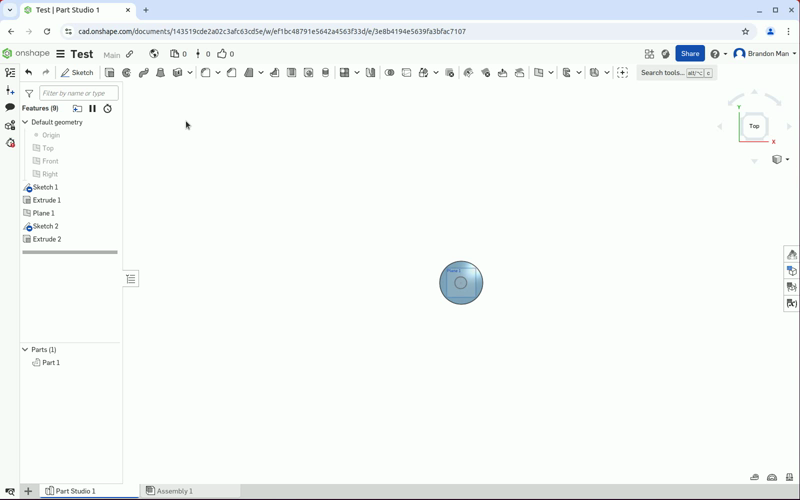
key(shift+h)
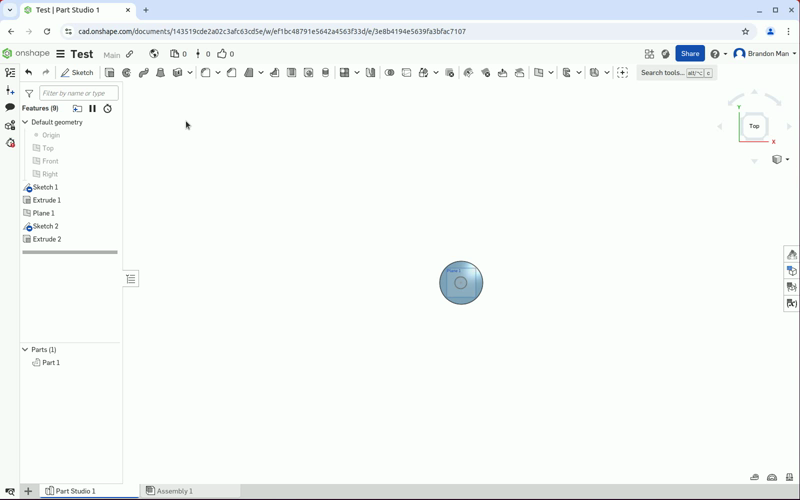
key(shift+7)
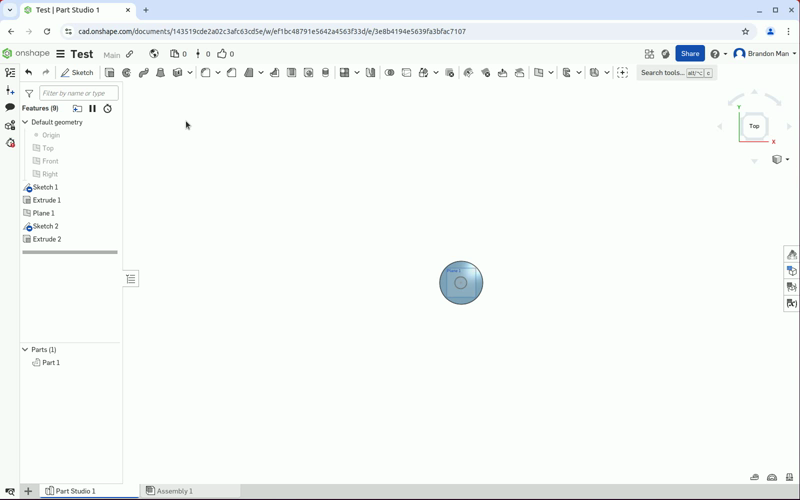
key(up, 3)
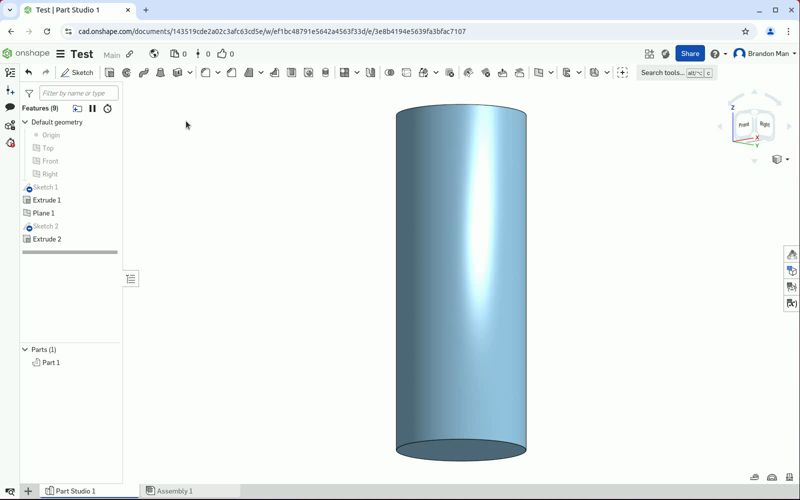
key(left, 3)
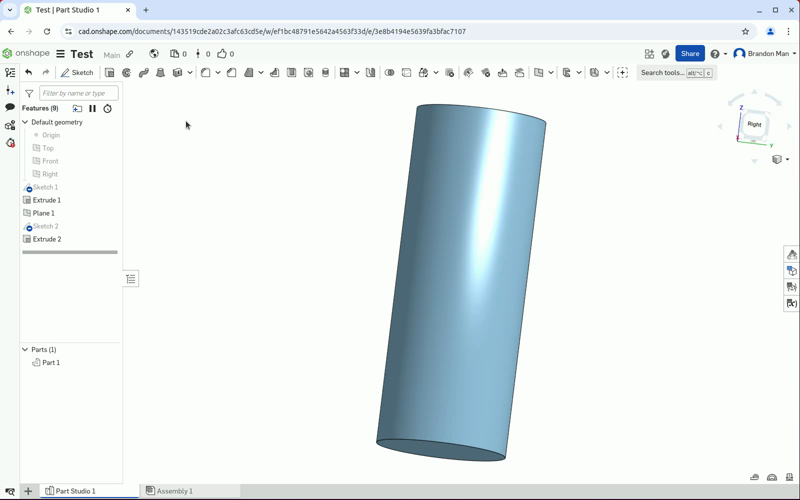
key(right, 3)
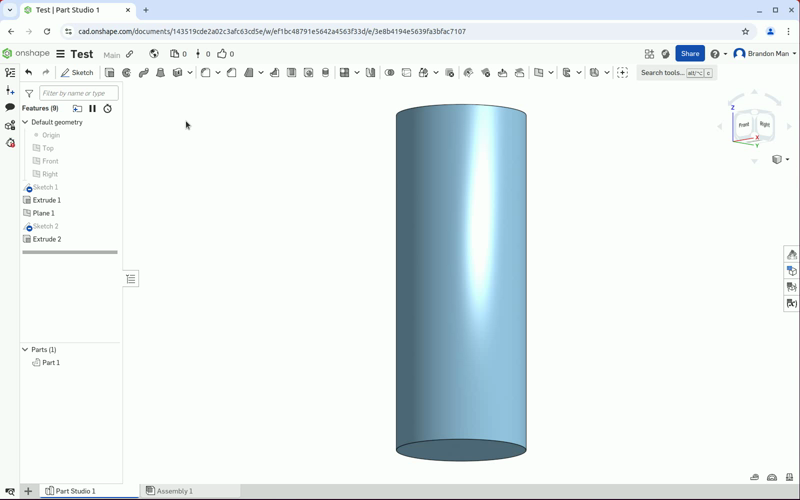
key(down, 3)
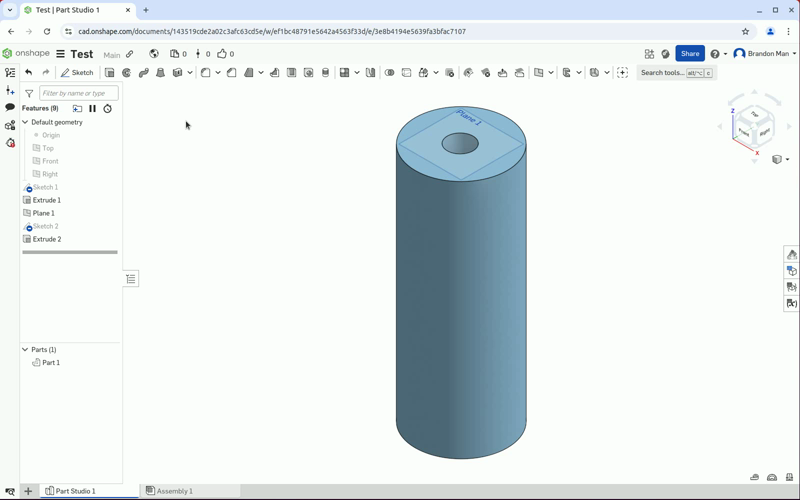
mouse_move(73, 189)
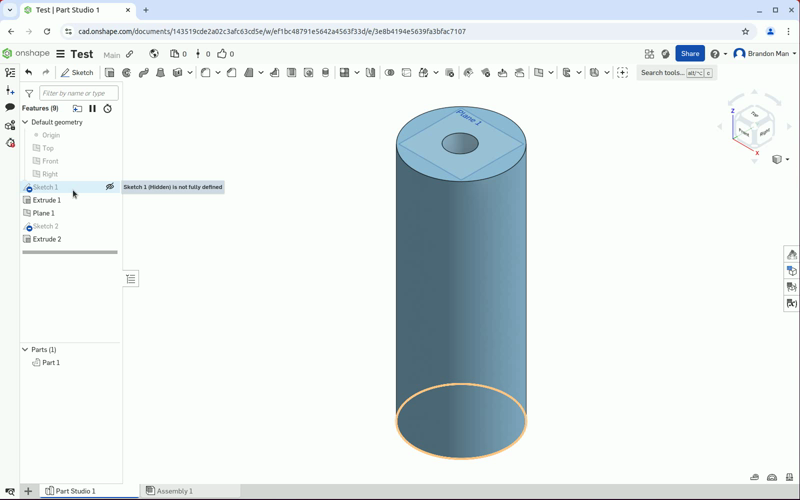
click(73, 189)